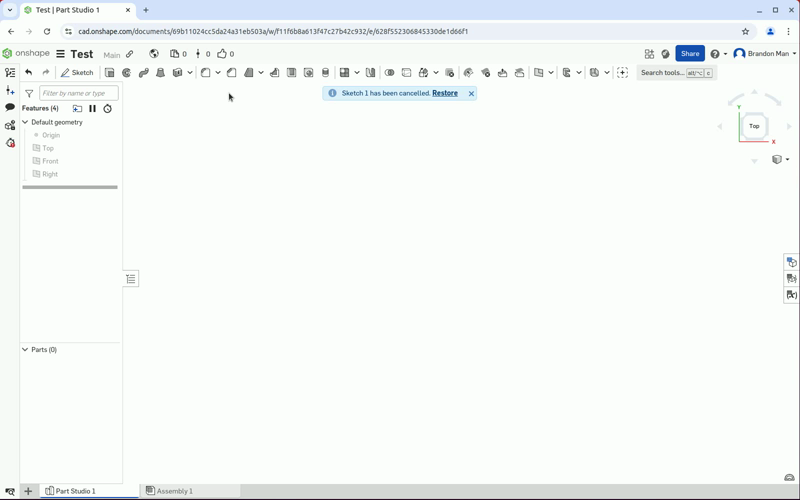
key(shift+h)
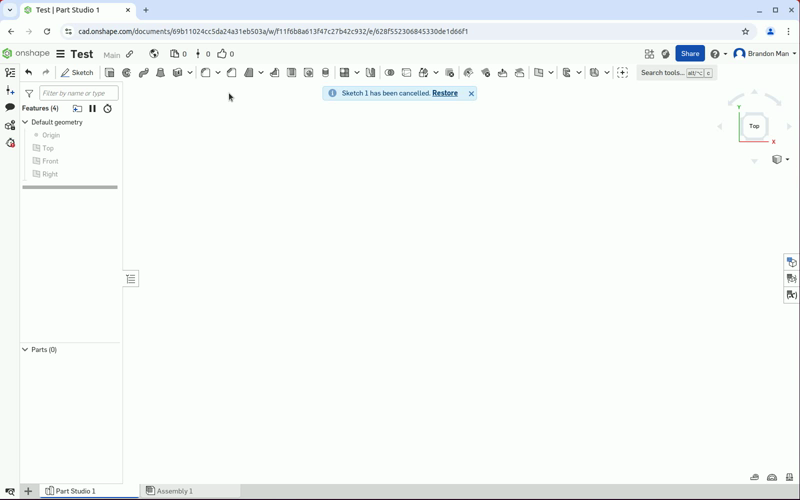
mouse_move(73, 352)
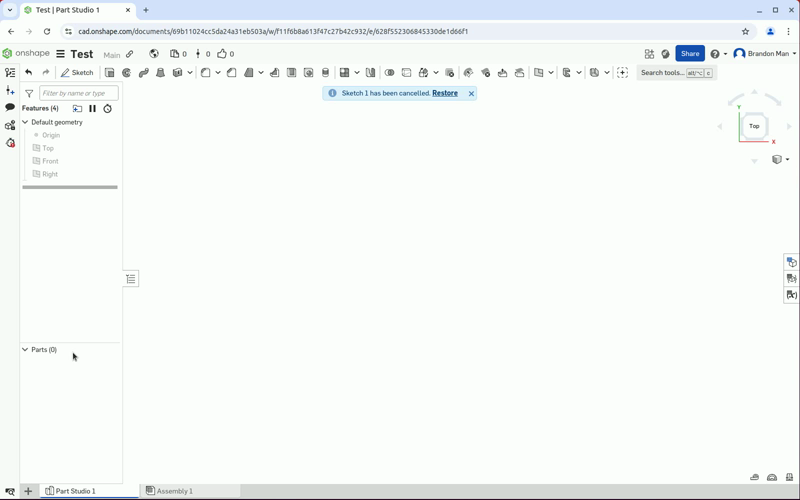
key(y)
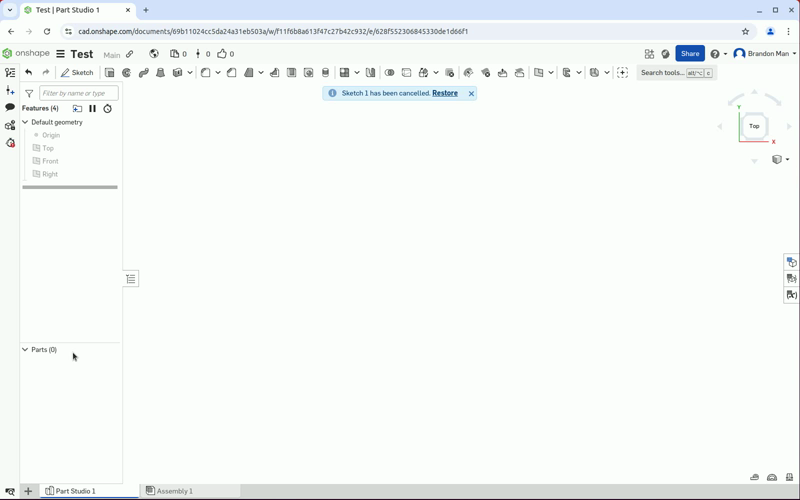
key(shift+p)
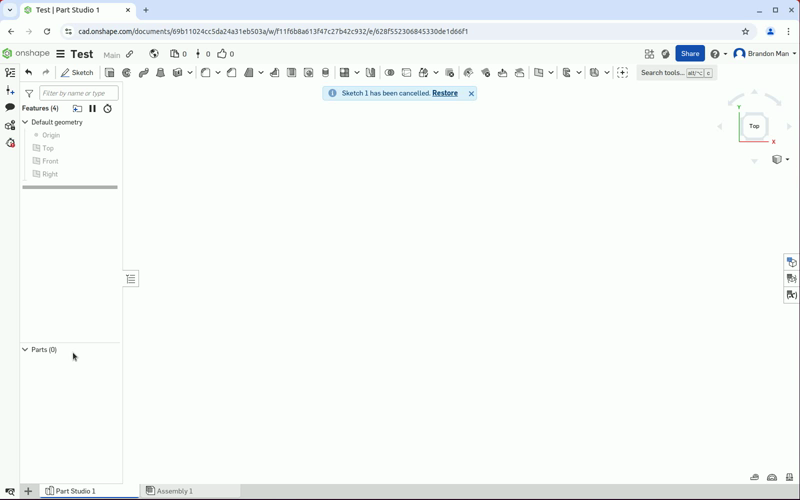
key(space)
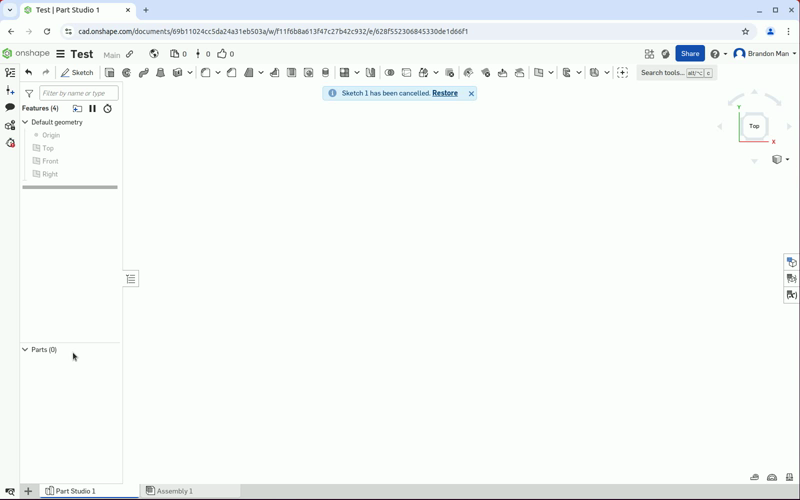
key_down(shift)
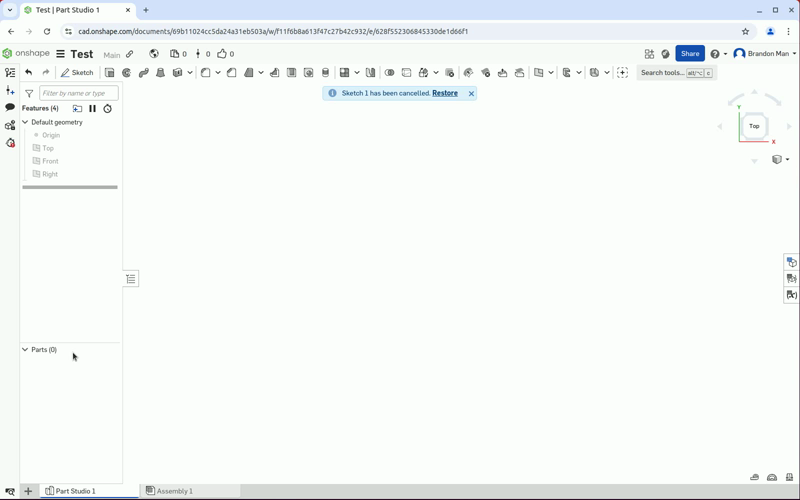
key(up)
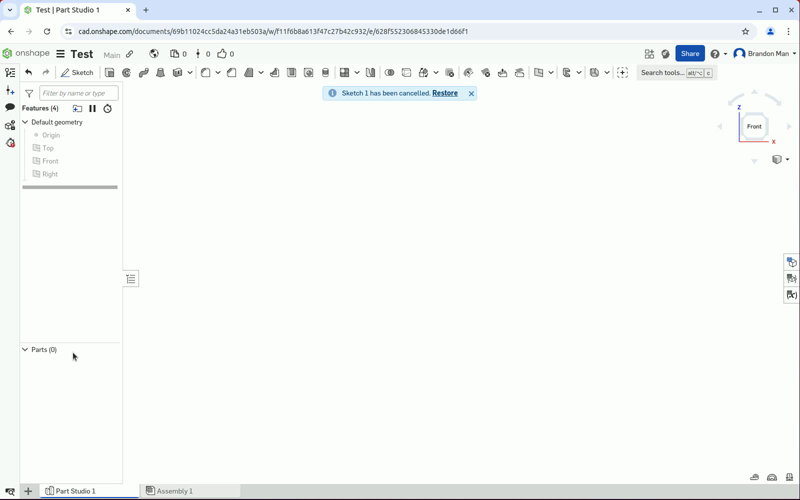
key_up(shift)
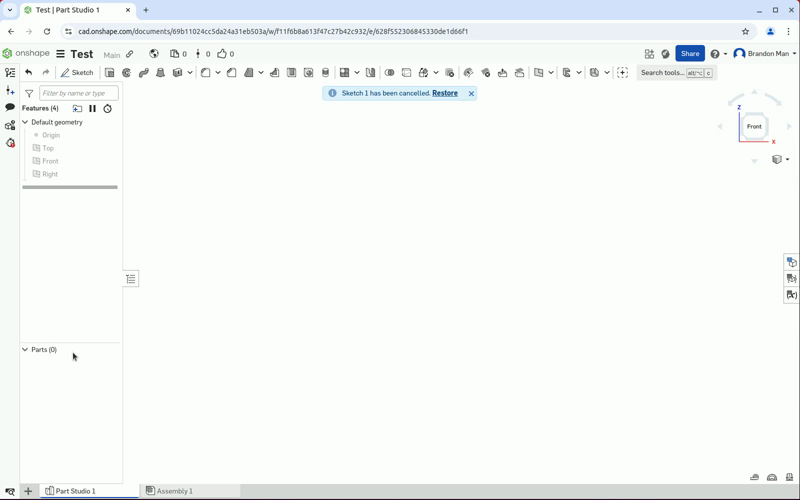
key(space)
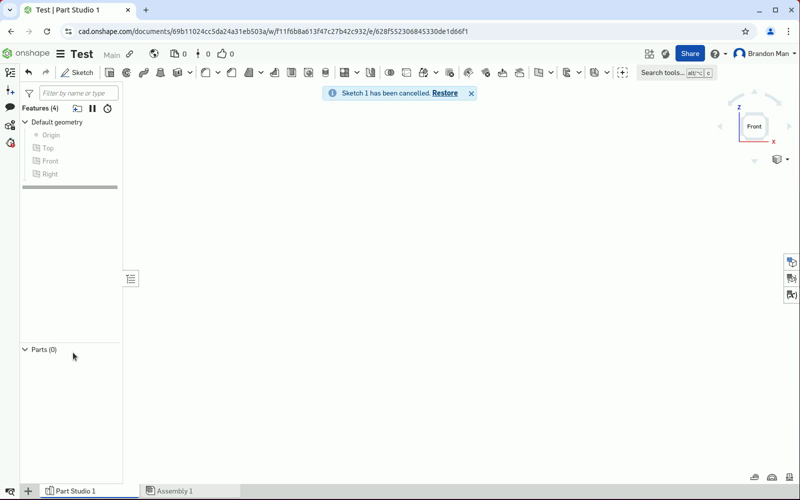
key_down(shift)
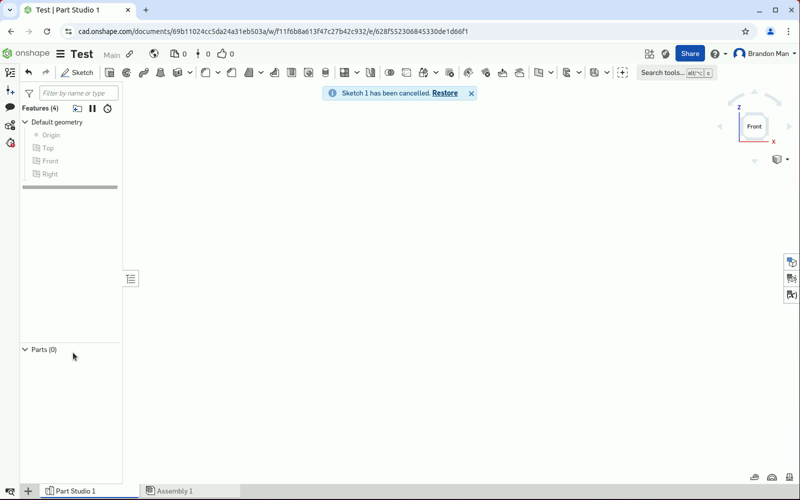
key(left)
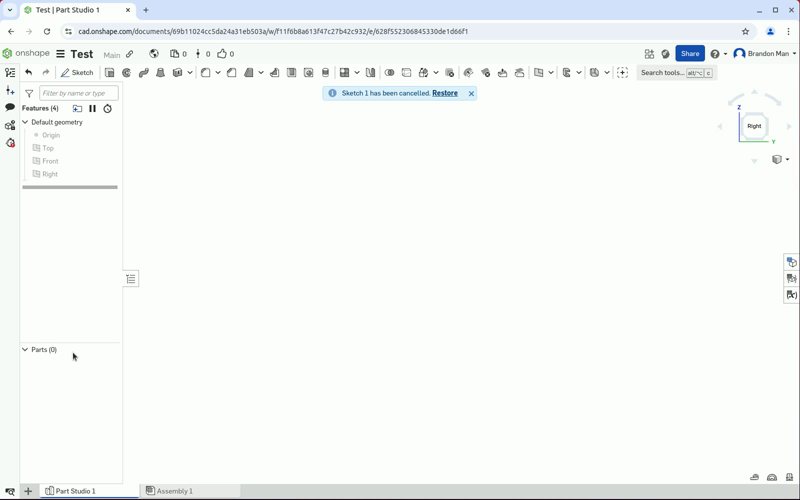
key_up(shift)
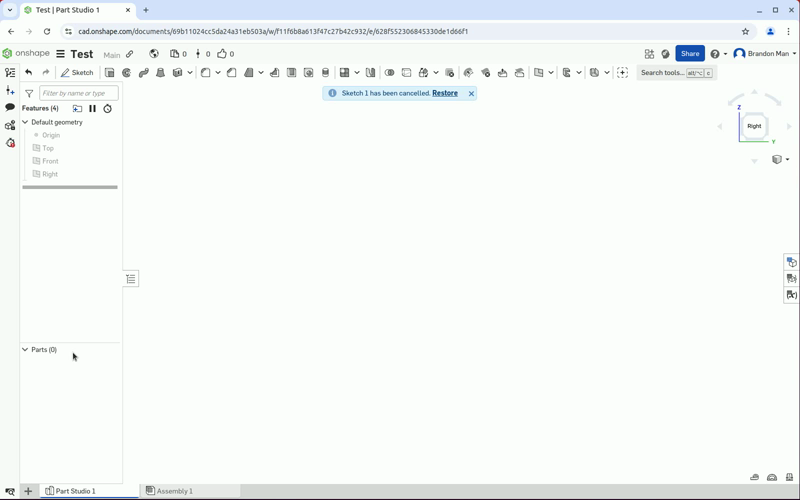
mouse_move(73, 352)
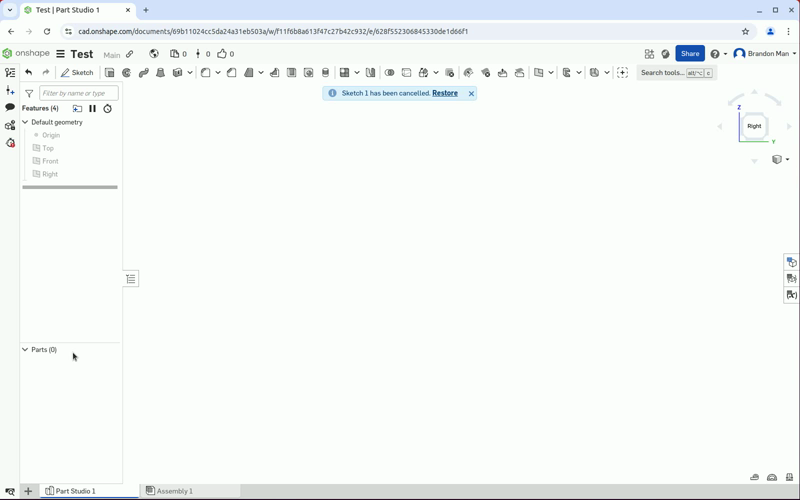
key(shift+y)
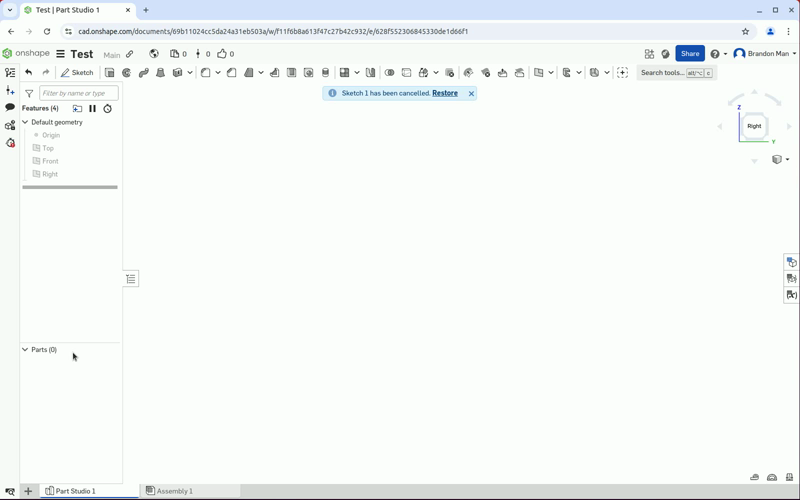
key(shift+s)
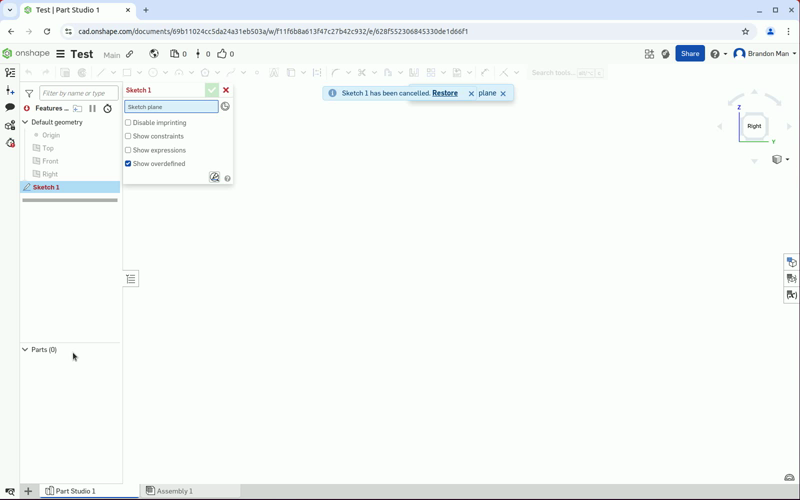
mouse_move(73, 176)
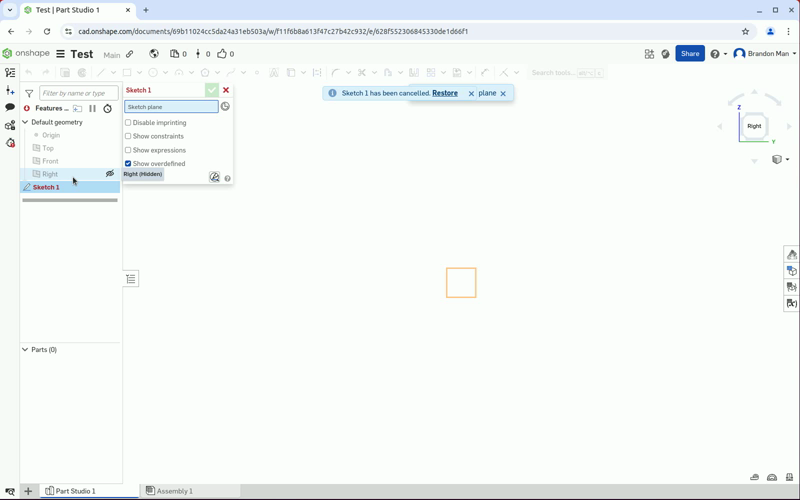
click(73, 176)
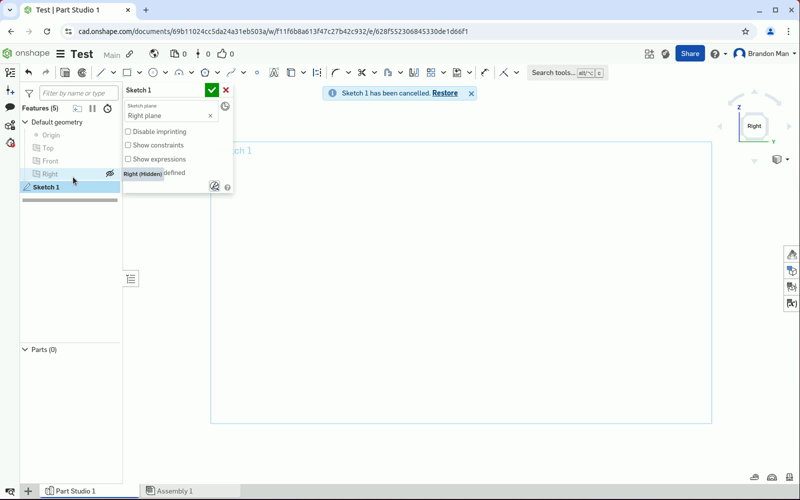
mouse_move(73, 352)
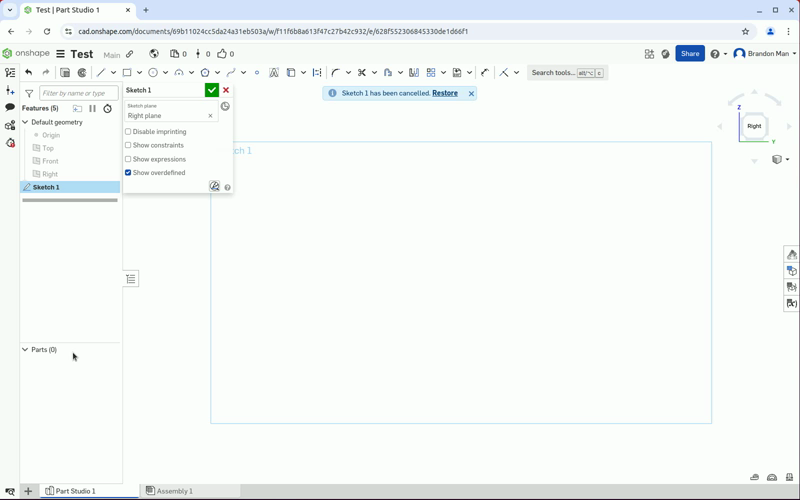
key(y)
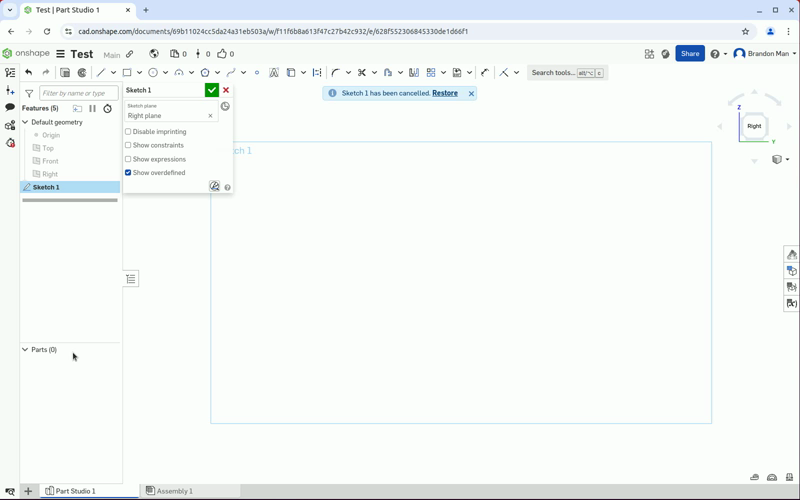
key(l)
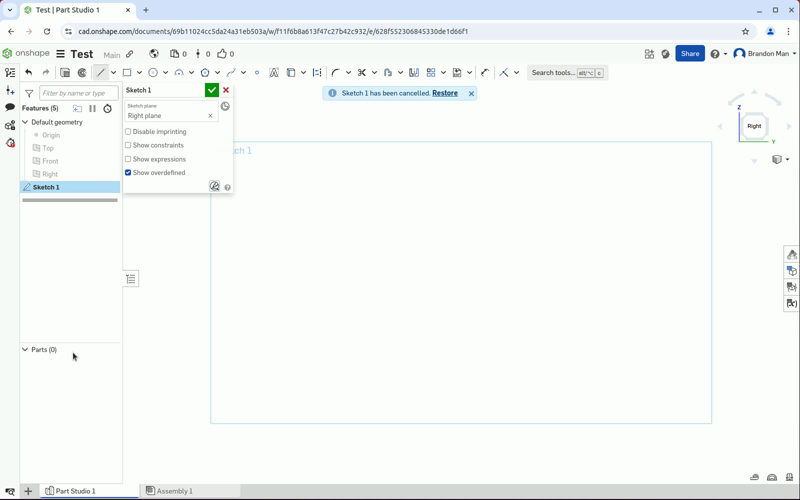
key_down(shift)
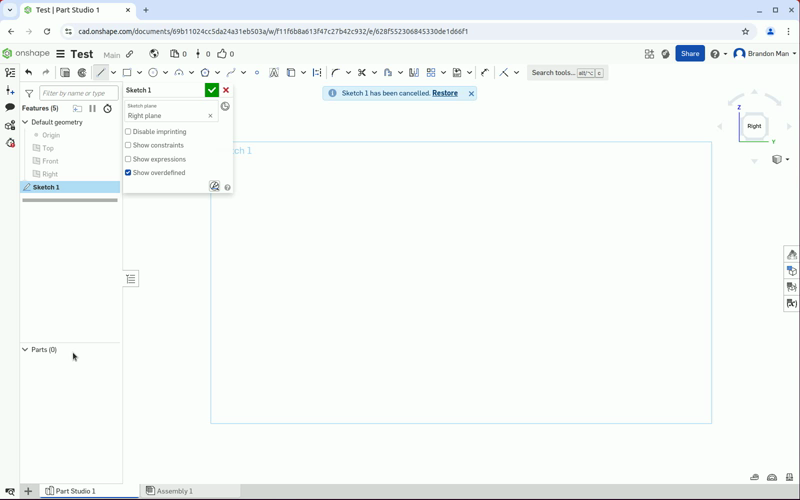
mouse_move(460, 282)
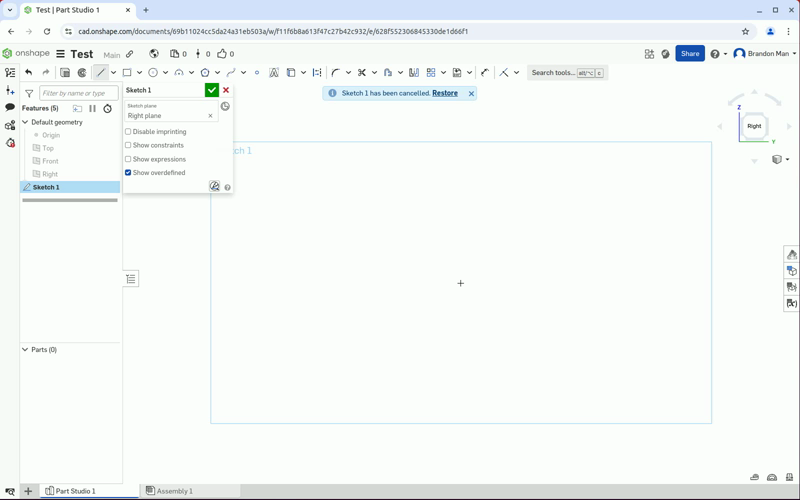
click(460, 282)
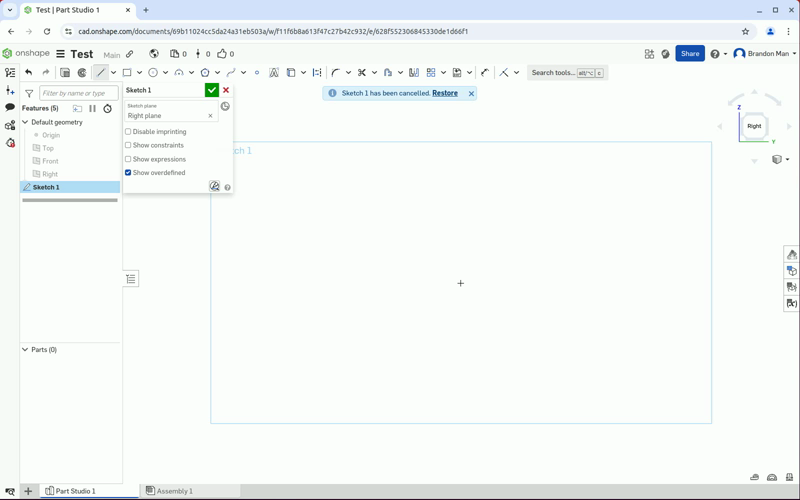
key_up(shift)
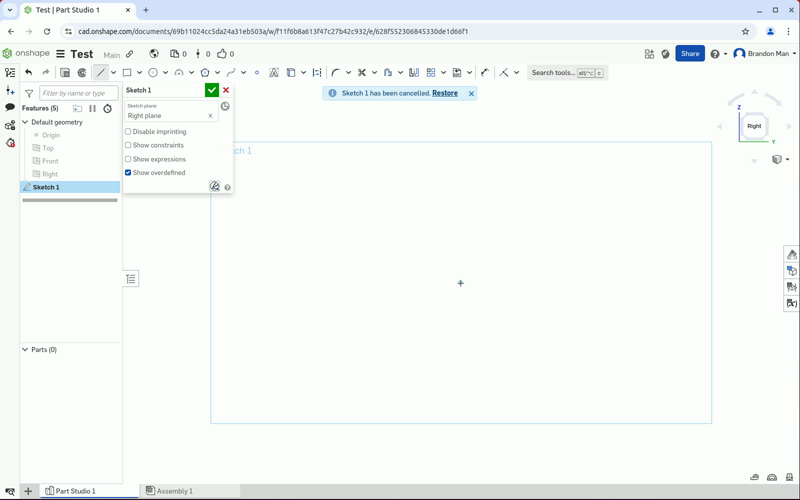
key_down(shift)
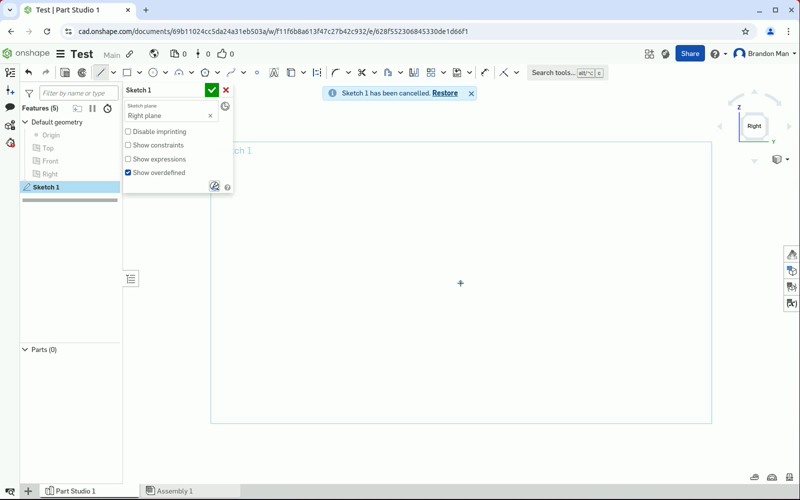
mouse_move(544, 282)
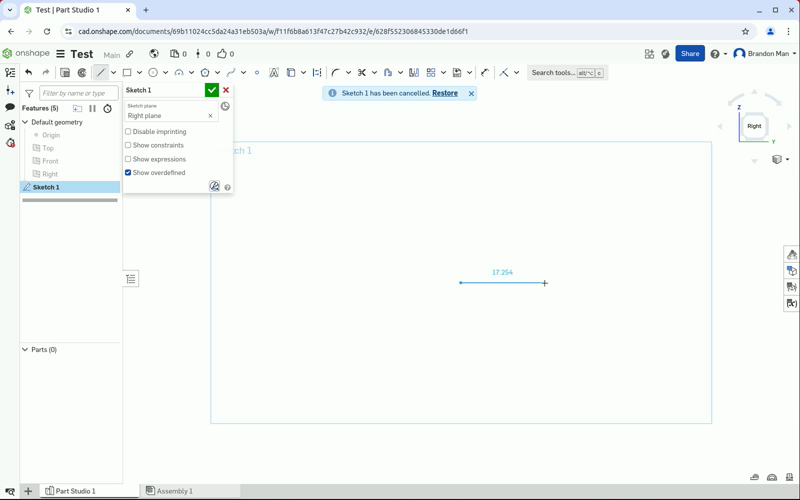
click(544, 282)
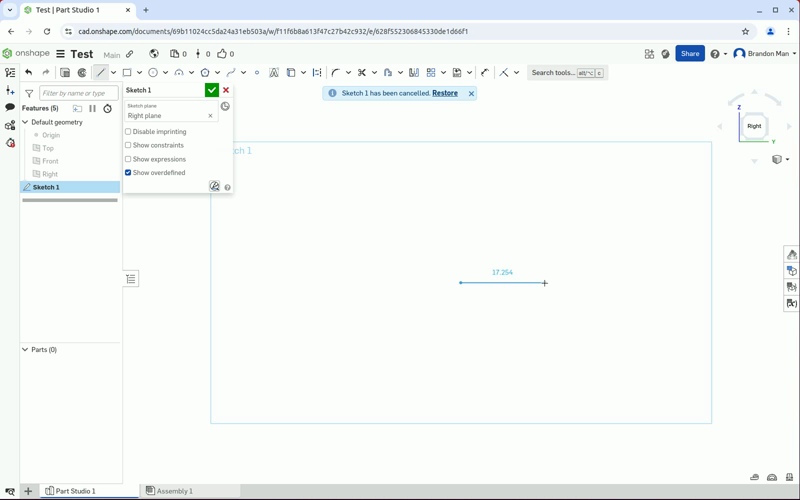
key_up(shift)
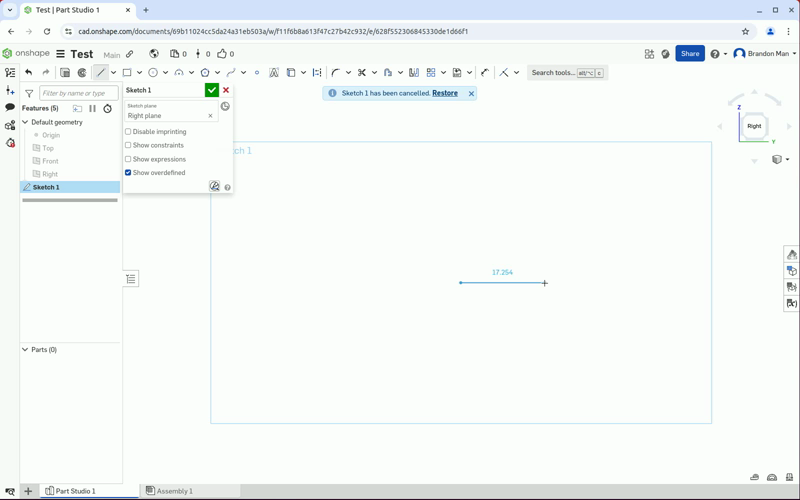
key_down(shift)
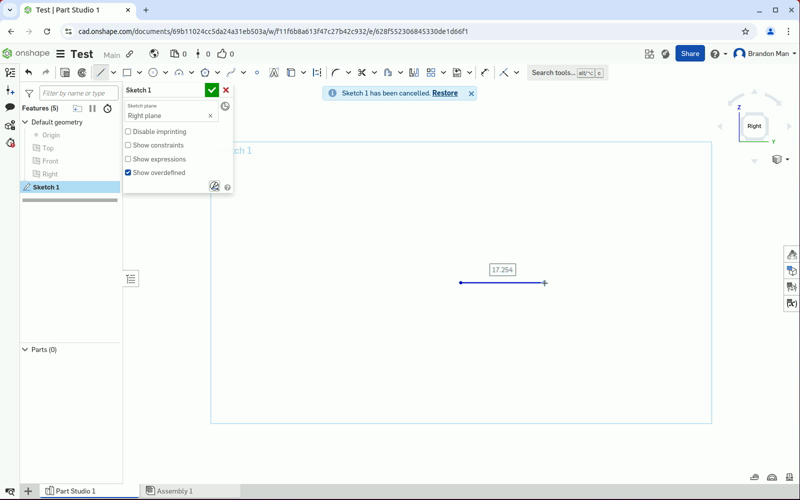
mouse_move(544, 170)
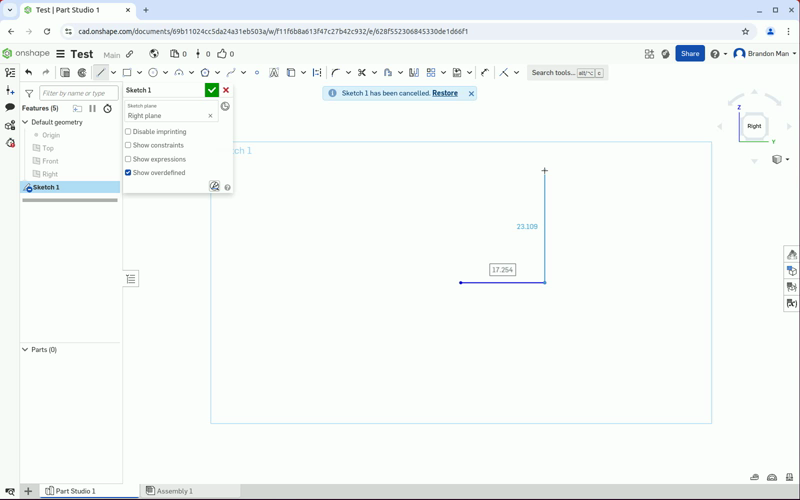
click(544, 170)
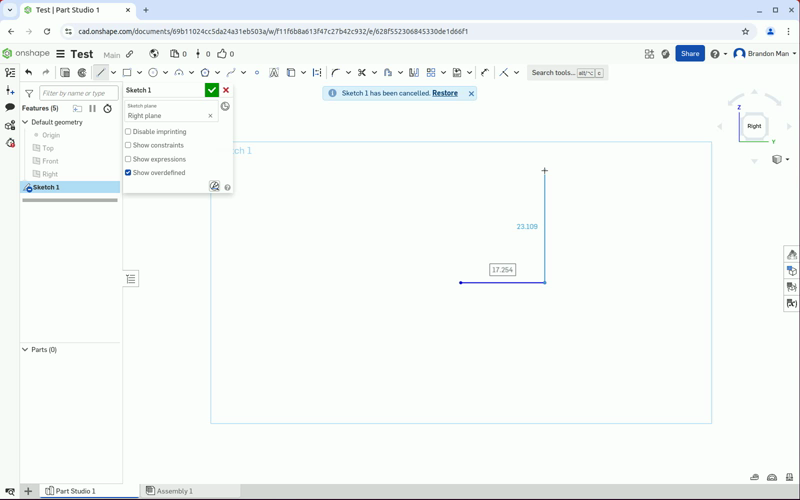
key_up(shift)
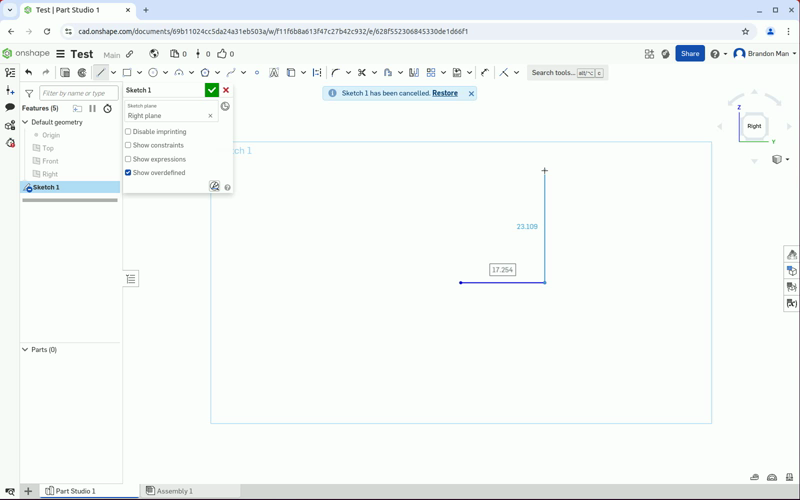
key_down(shift)
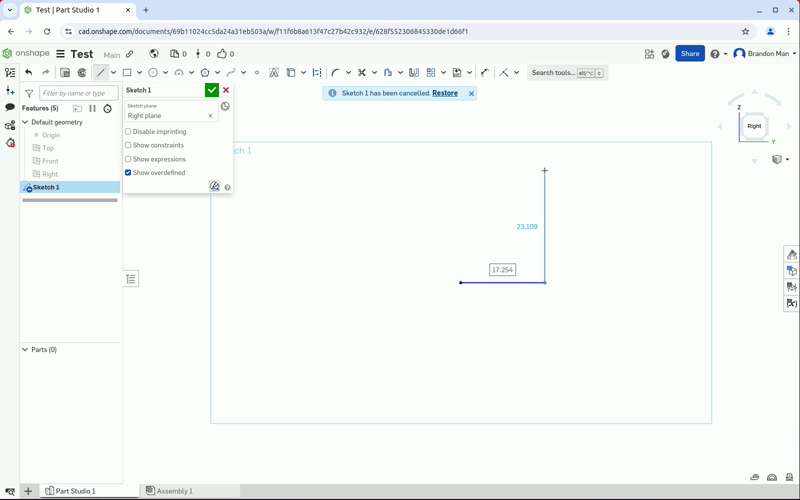
mouse_move(460, 170)
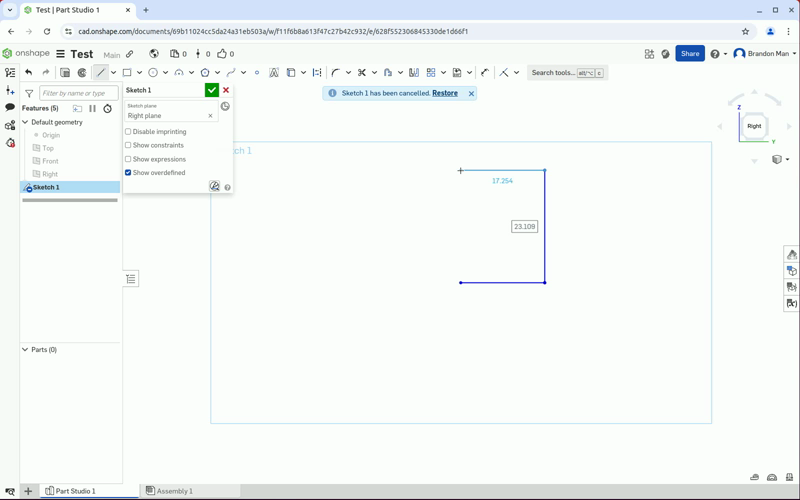
click(460, 170)
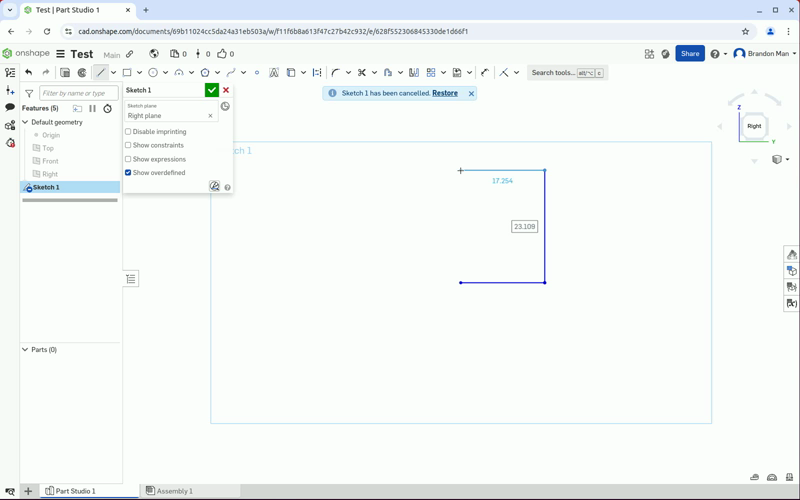
key_up(shift)
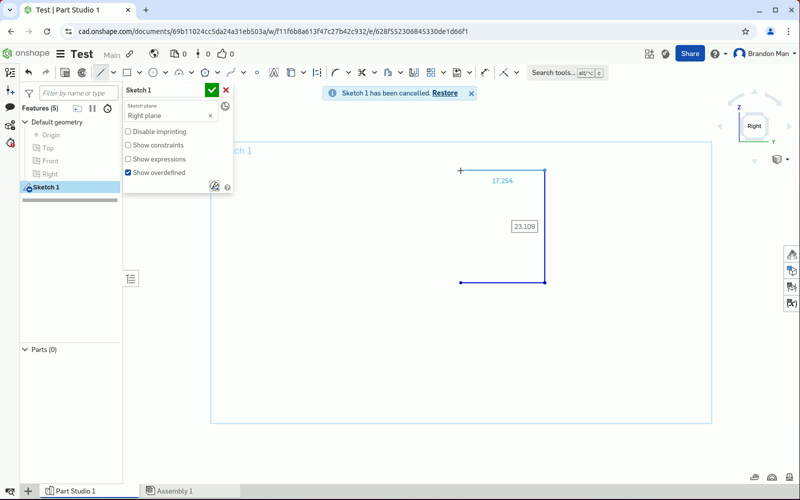
key_down(shift)
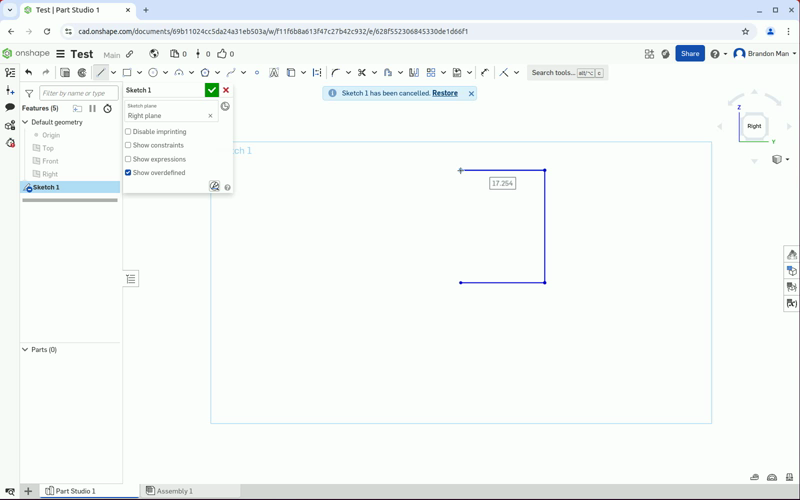
mouse_move(460, 282)
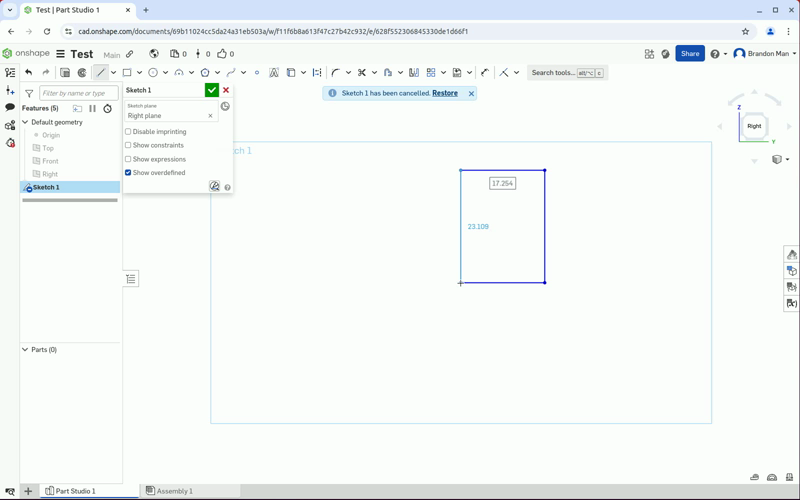
key_up(shift)
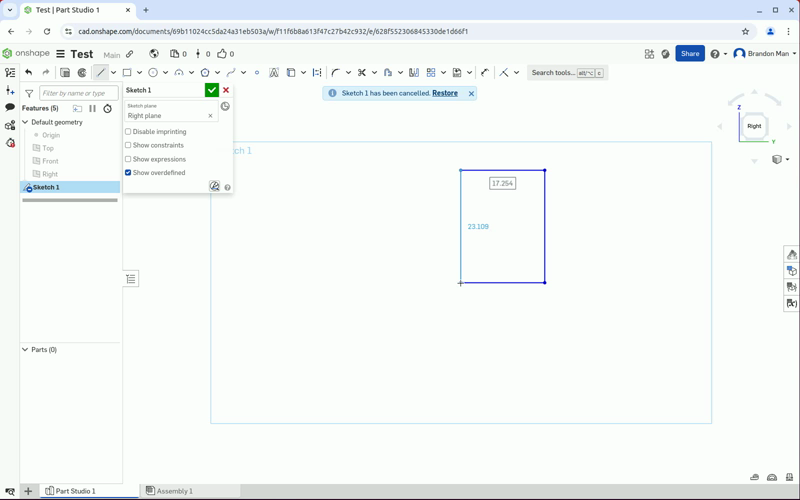
click(460, 282)
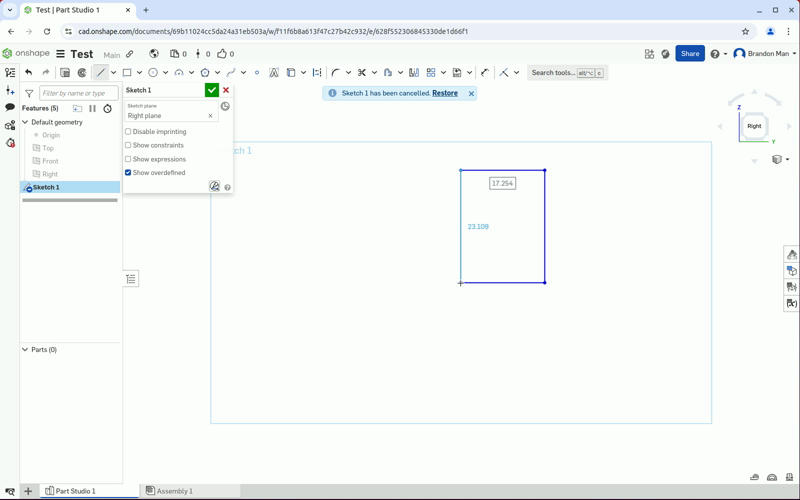
key(esc)
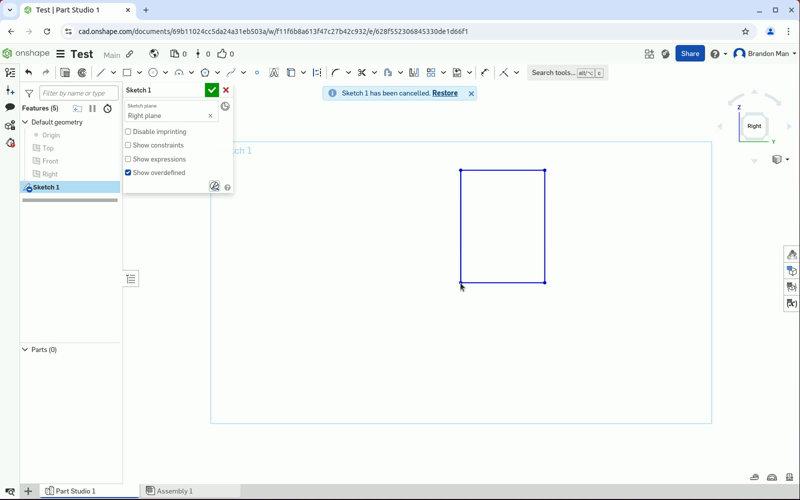
mouse_move(519, 185)
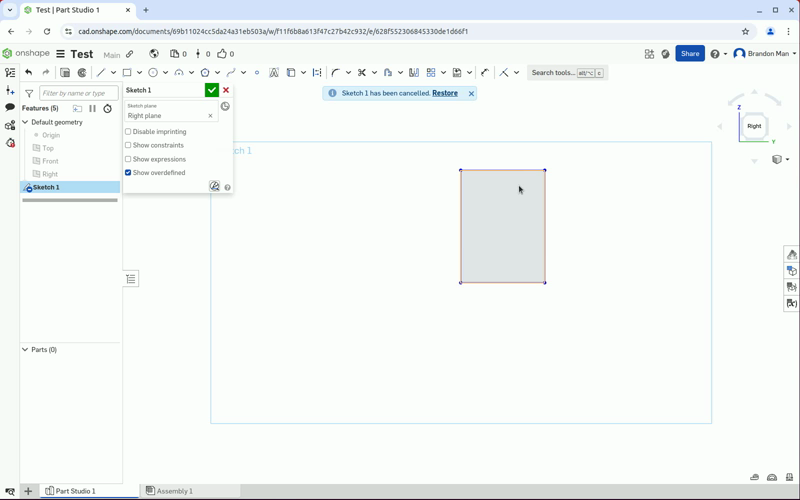
click(519, 185)
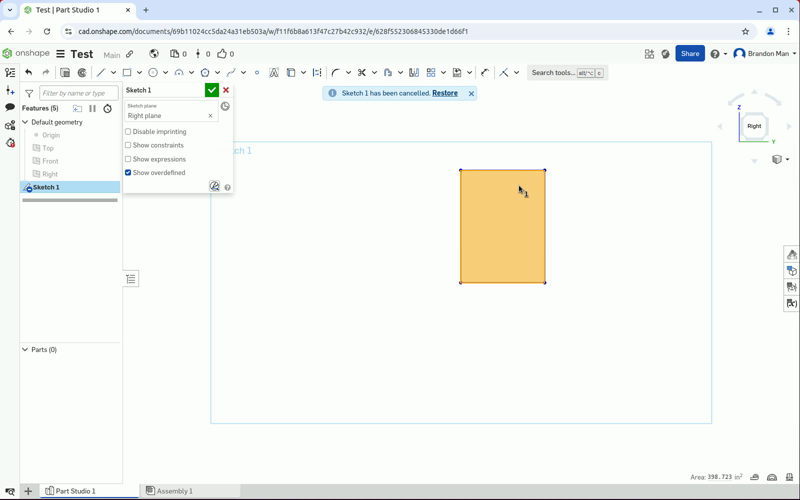
mouse_move(73, 352)
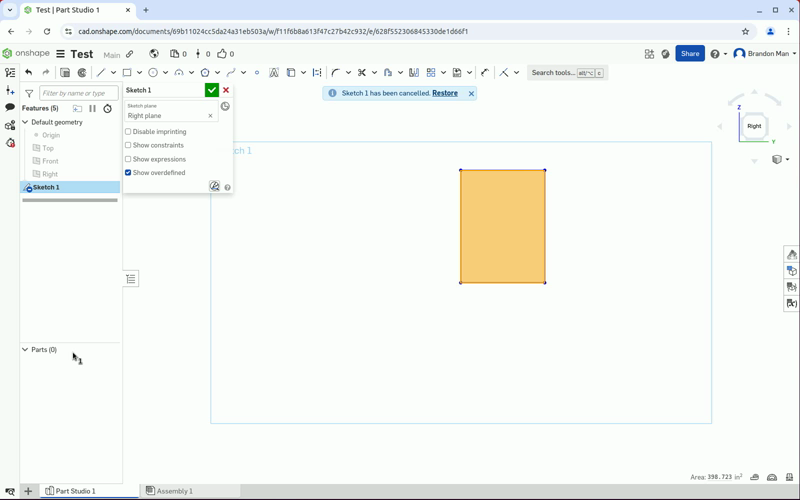
key(shift+y)
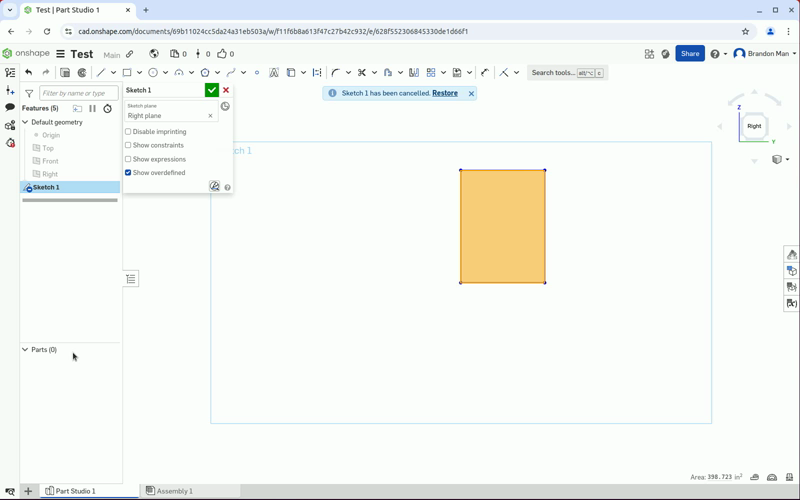
key(shift+e)
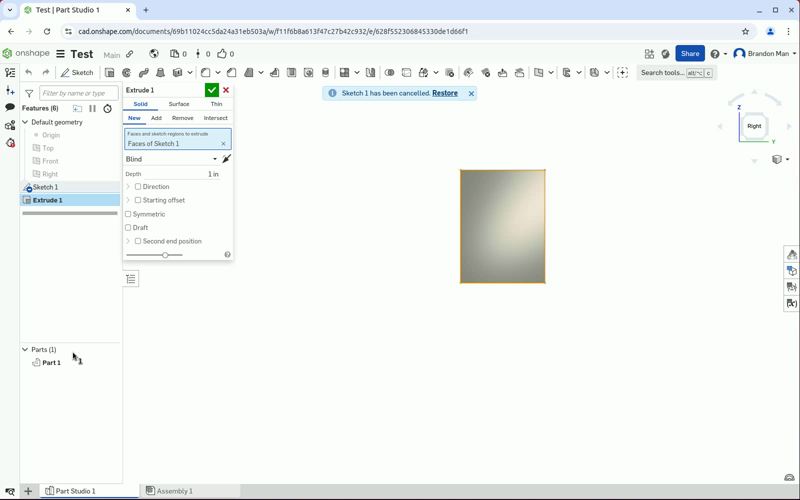
mouse_move(143, 106)
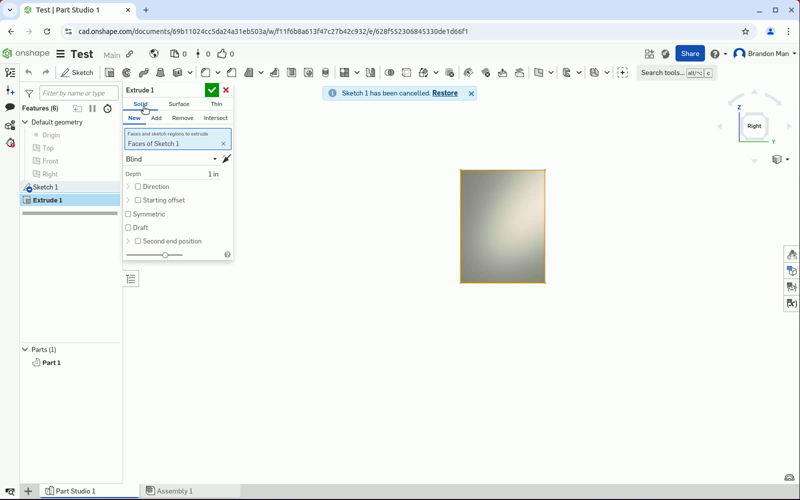
click(143, 106)
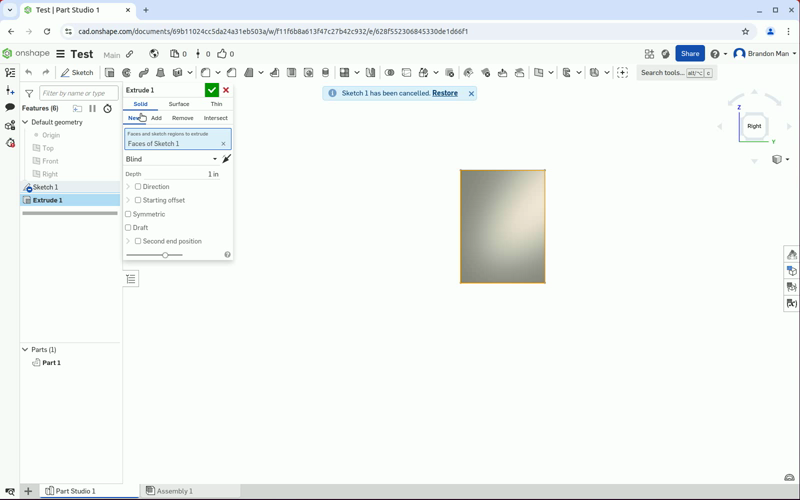
mouse_move(137, 120)
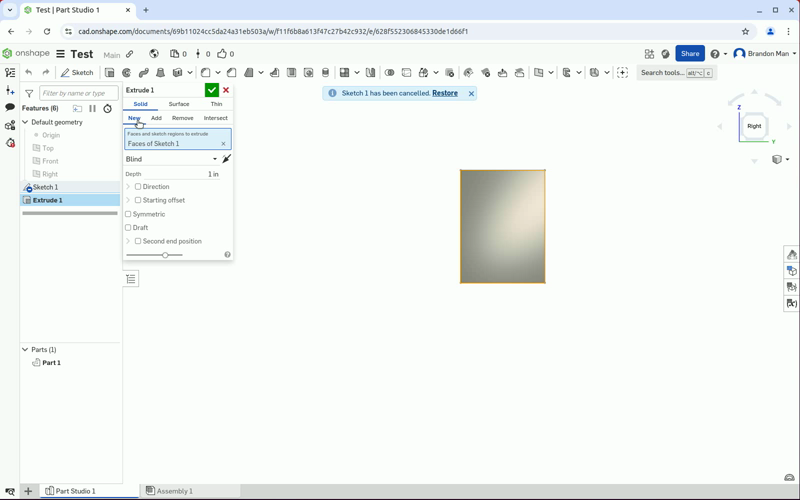
click(137, 120)
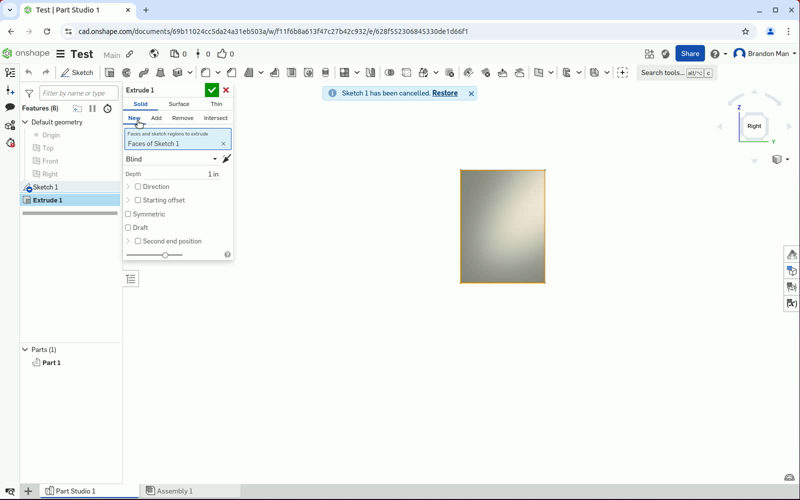
key(tab, 4)
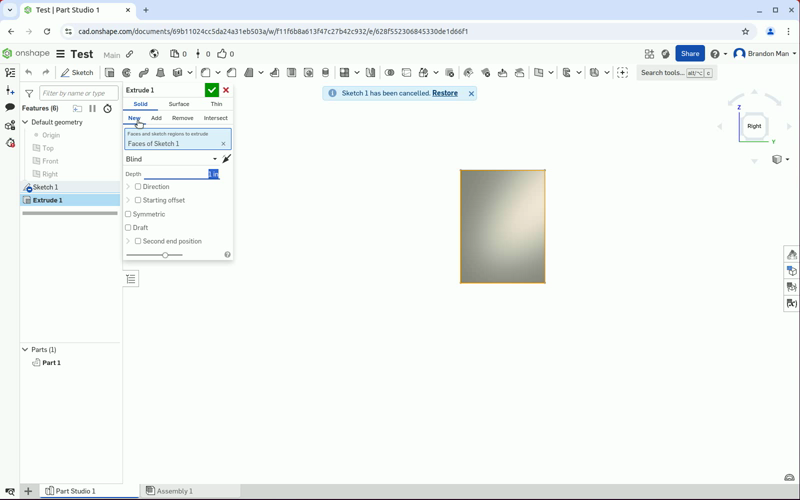
text(23.108)
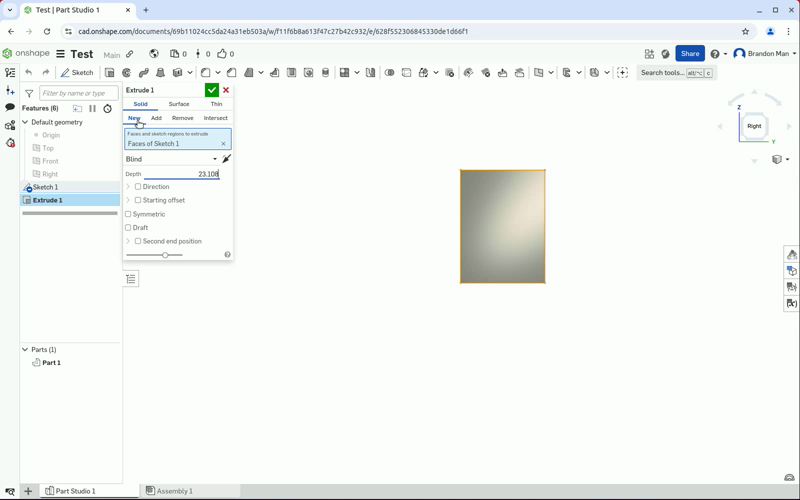
key(enter)
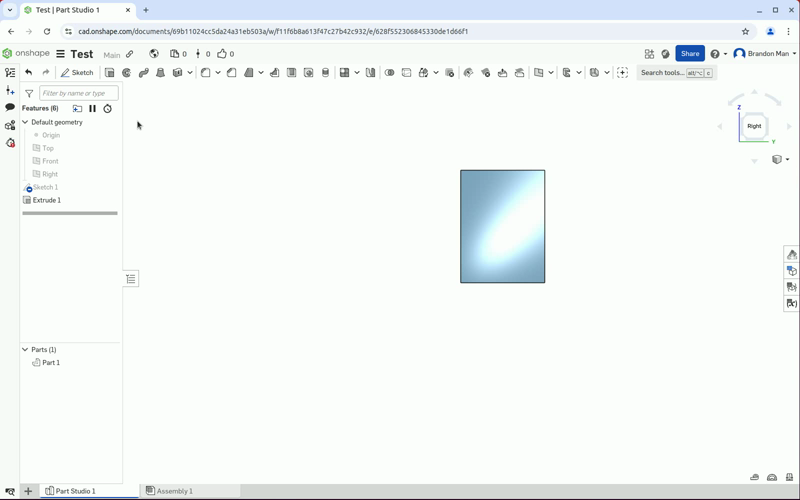
key(shift+h)
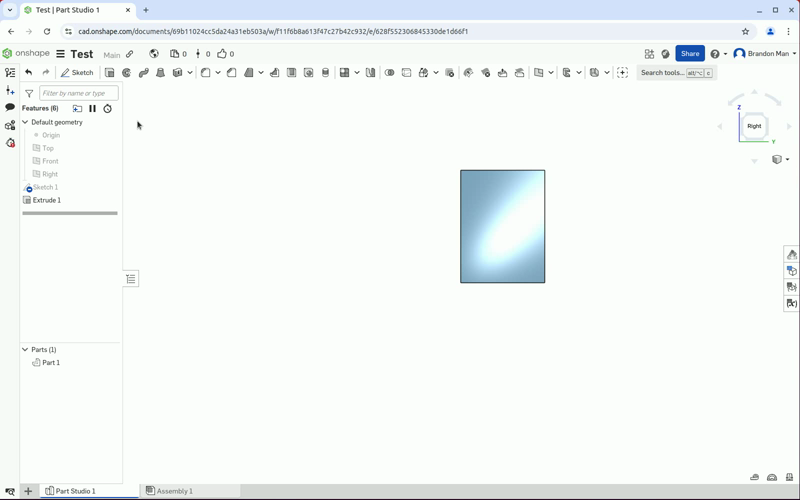
key(shift+h)
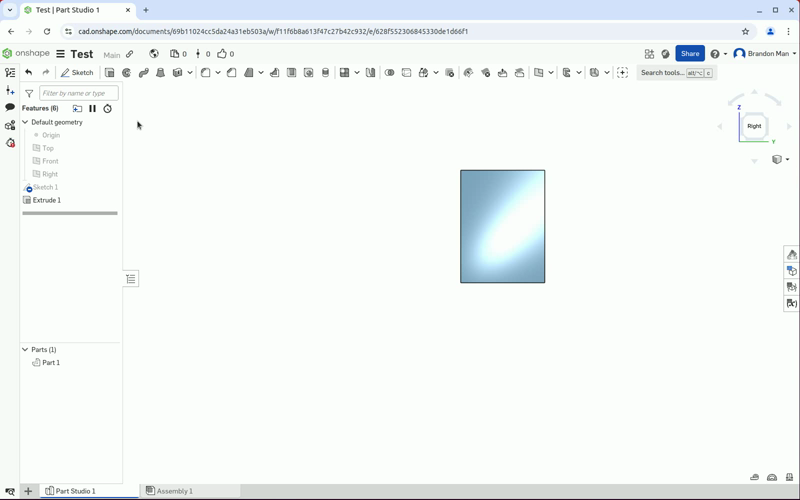
mouse_move(73, 189)
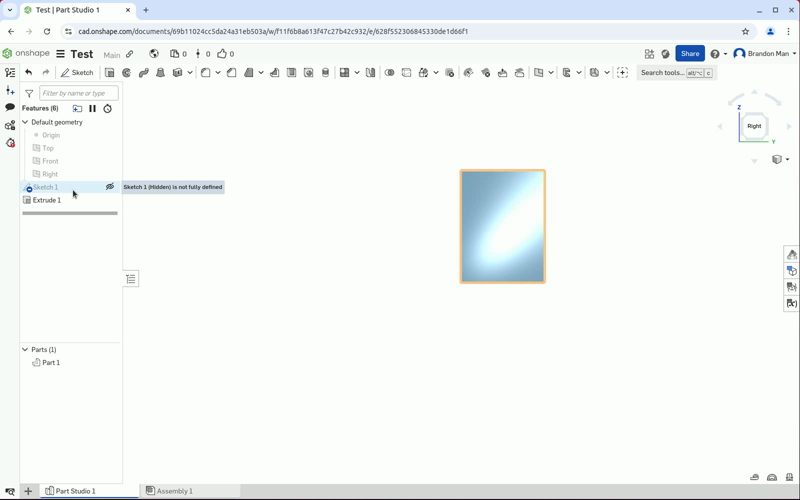
click(73, 189)
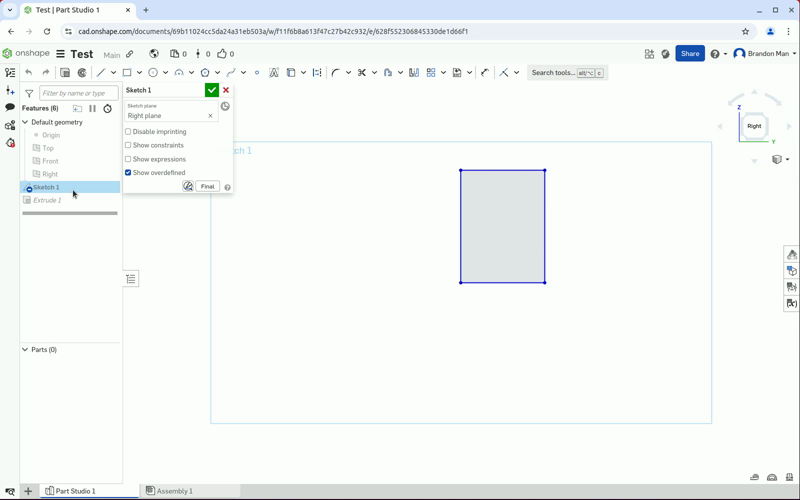
mouse_move(229, 92)
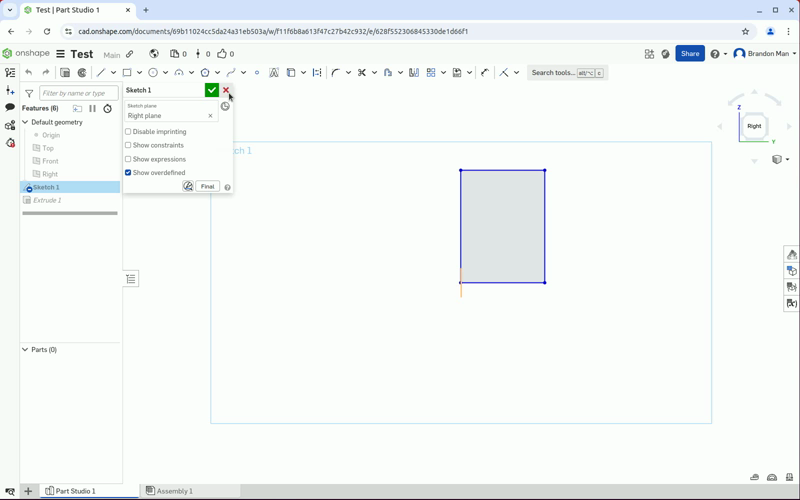
click(229, 92)
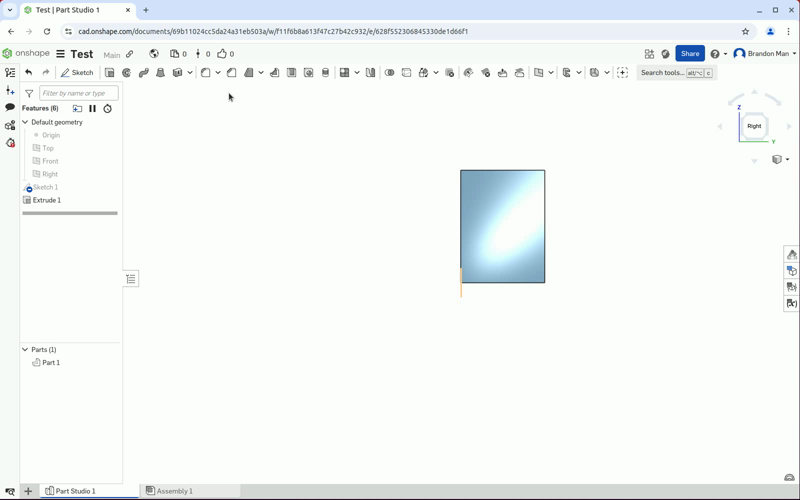
mouse_move(541, 75)
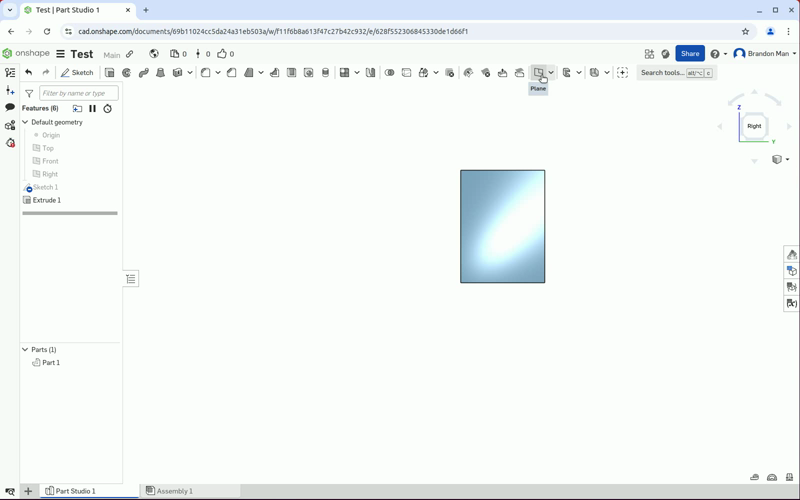
click(541, 75)
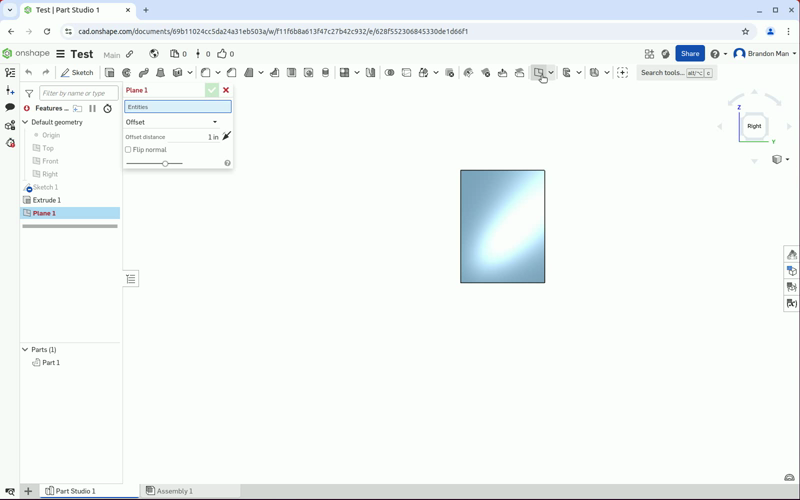
mouse_move(73, 176)
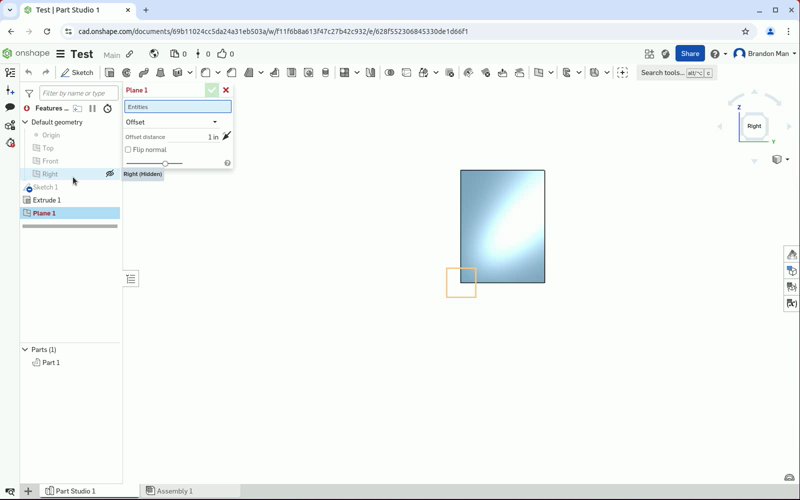
click(73, 176)
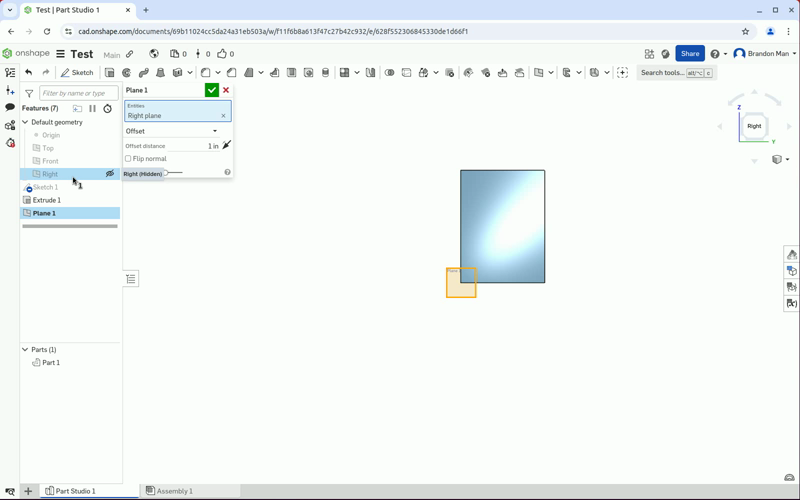
key(tab, 2)
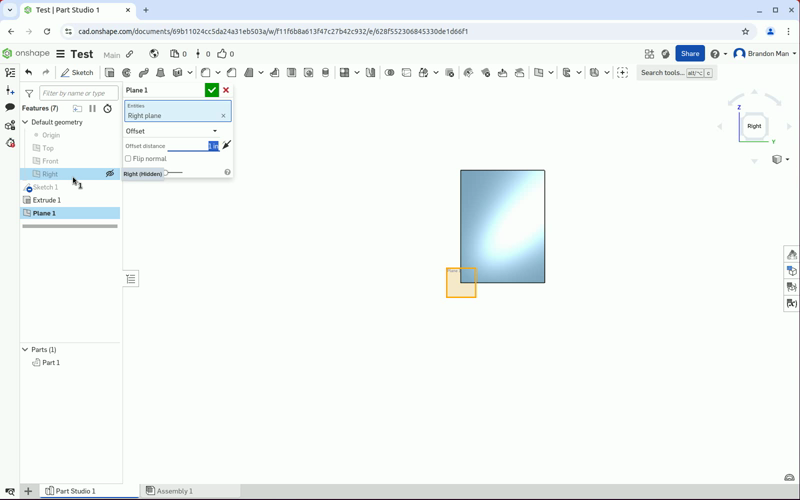
text(23.108)
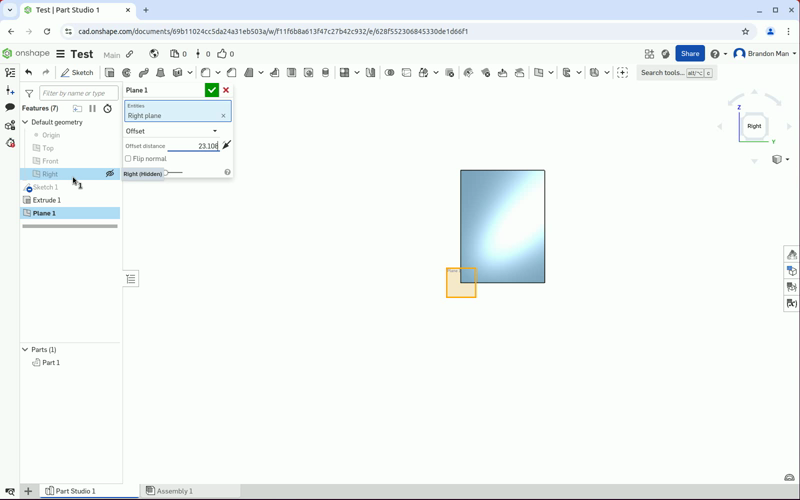
key(enter, 2)
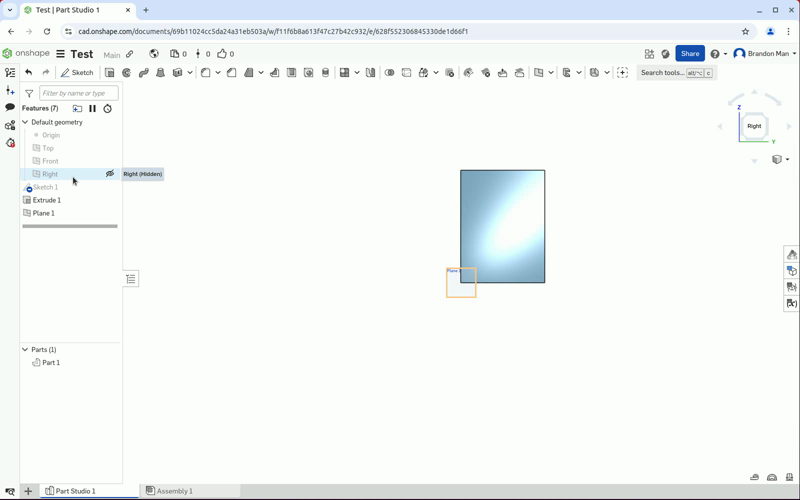
key(shift+s)
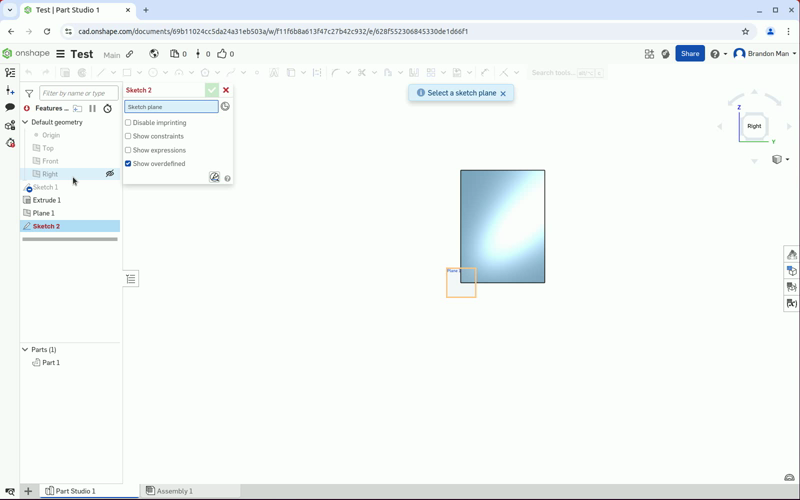
mouse_move(73, 215)
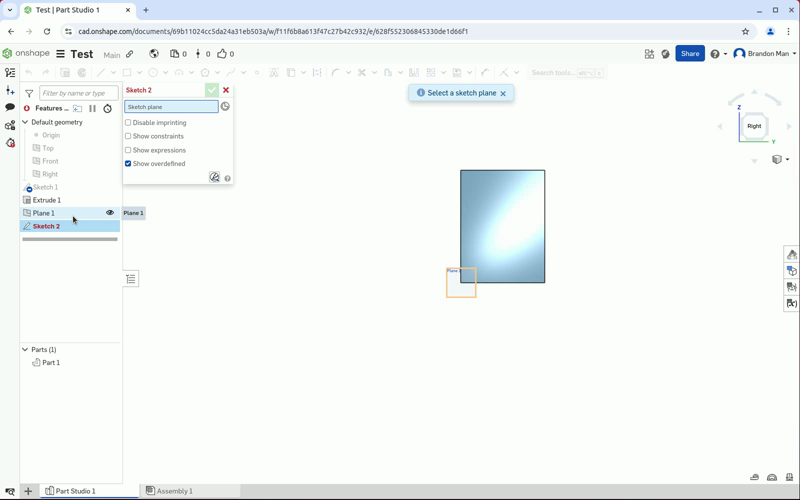
click(73, 215)
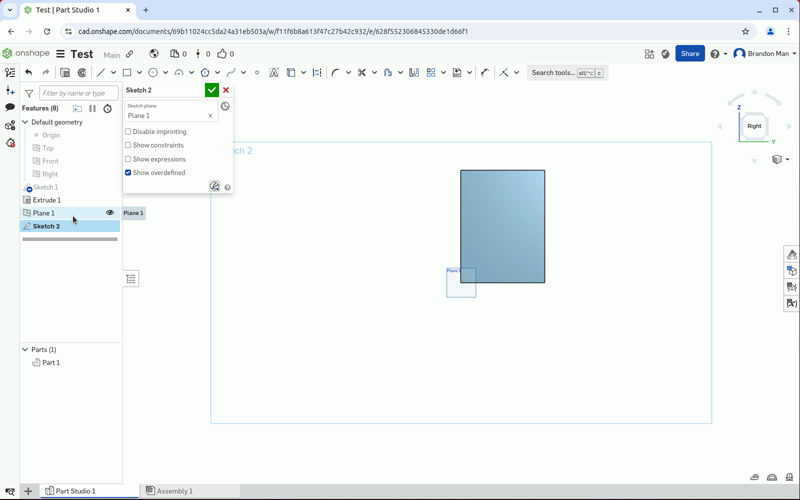
mouse_move(73, 352)
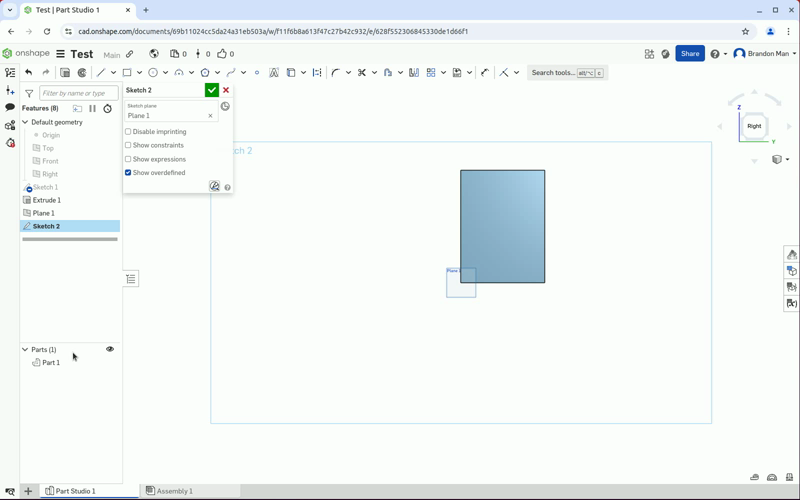
key(y)
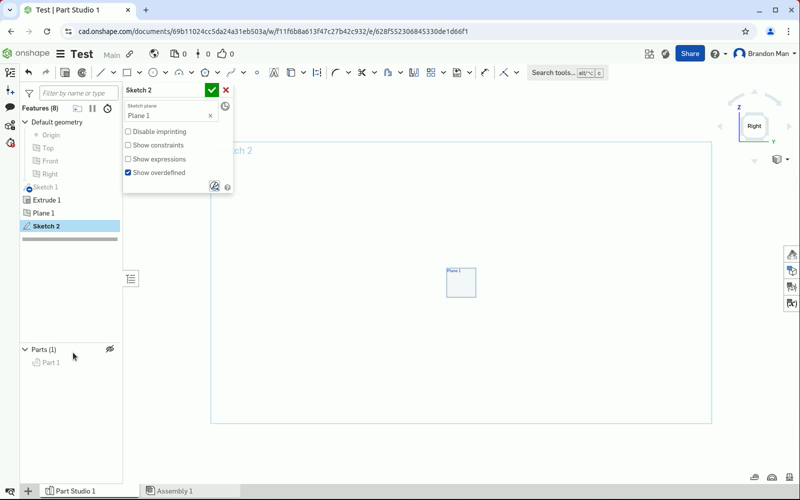
key(l)
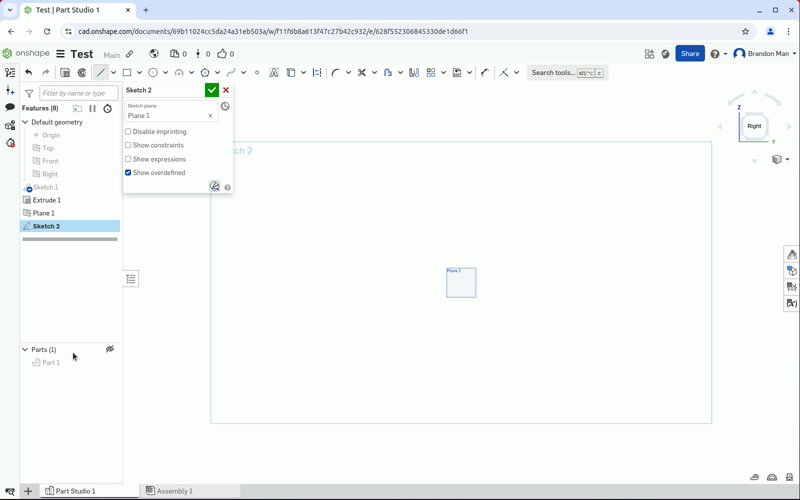
key_down(shift)
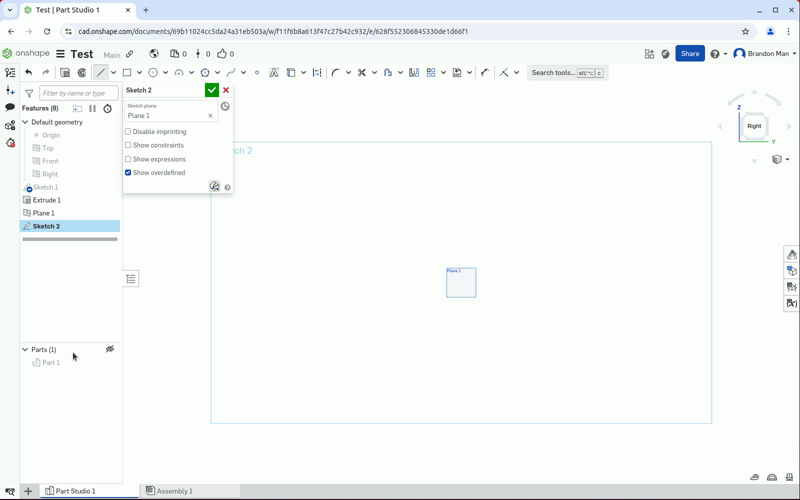
mouse_move(480, 254)
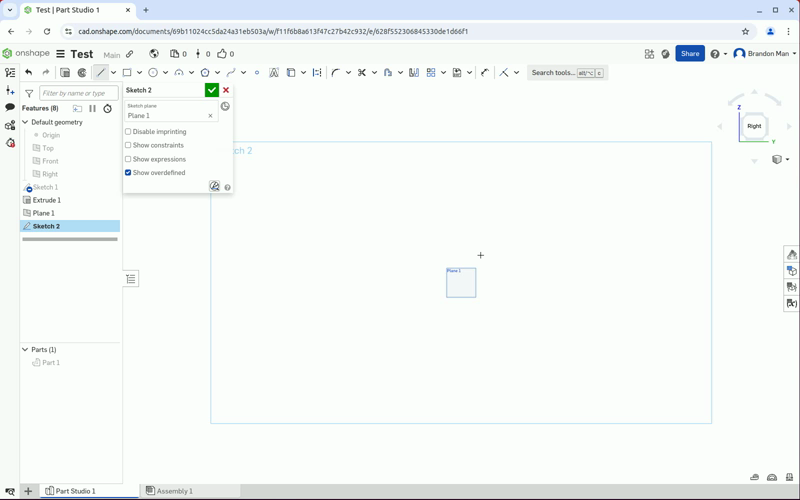
click(480, 254)
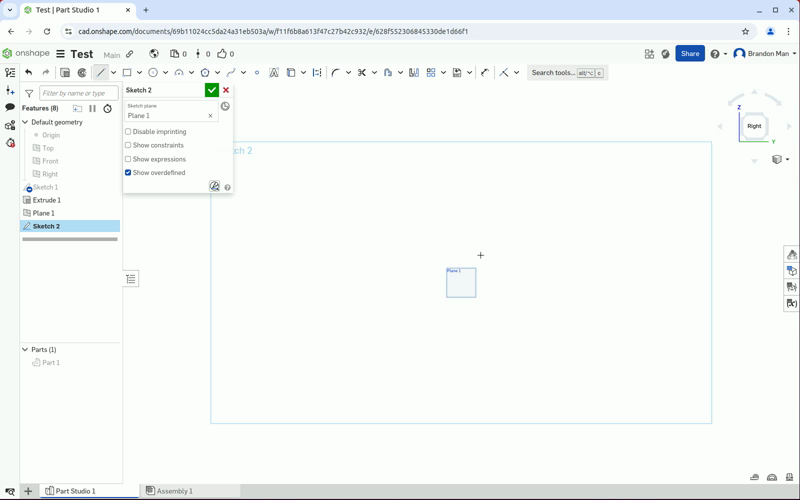
key_up(shift)
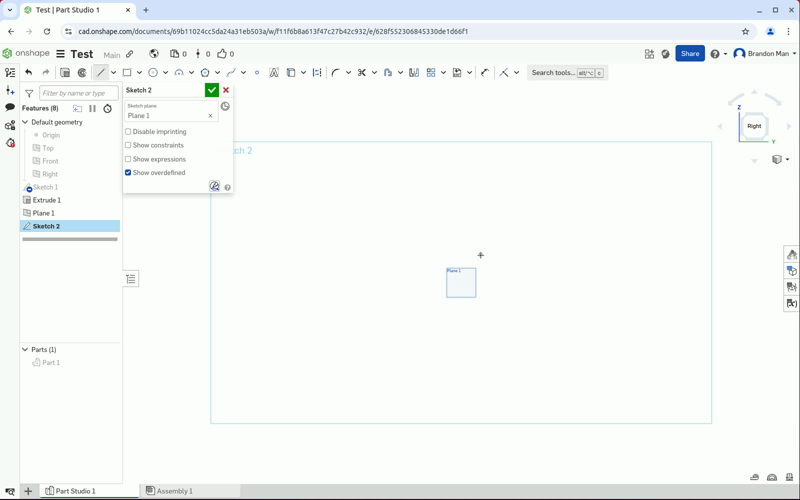
key_down(shift)
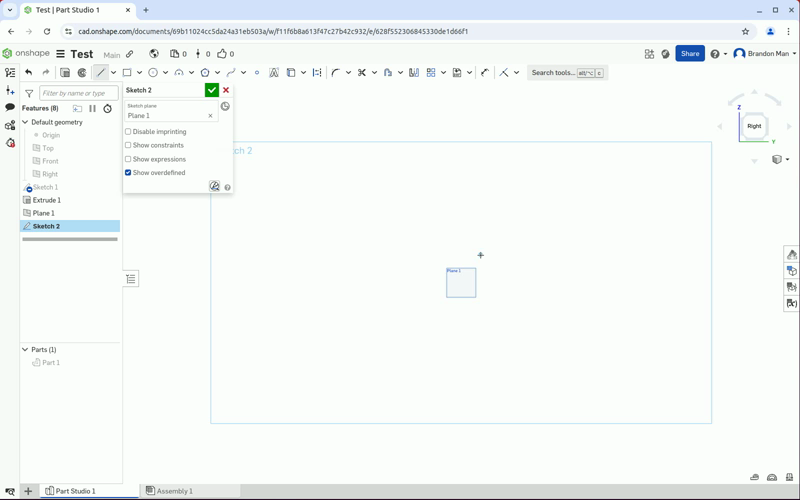
mouse_move(510, 254)
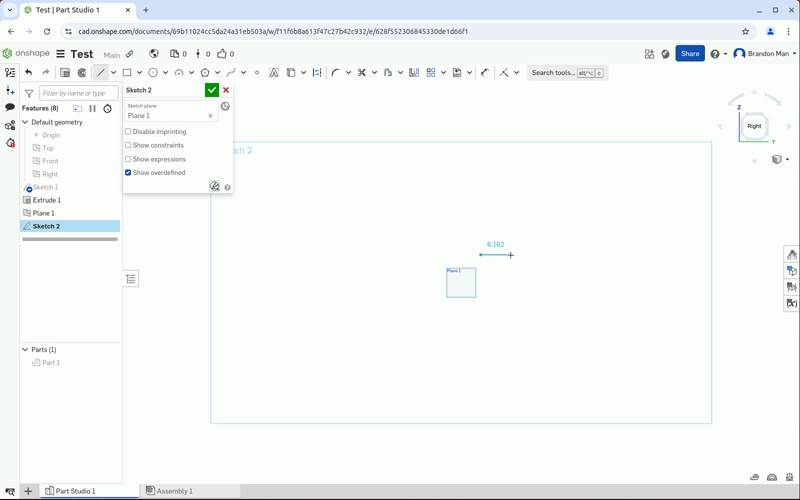
mouse_move(523, 254)
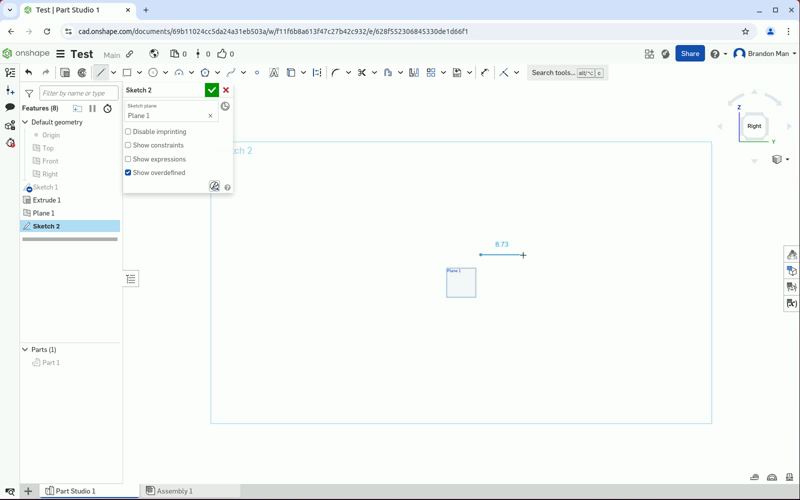
click(523, 254)
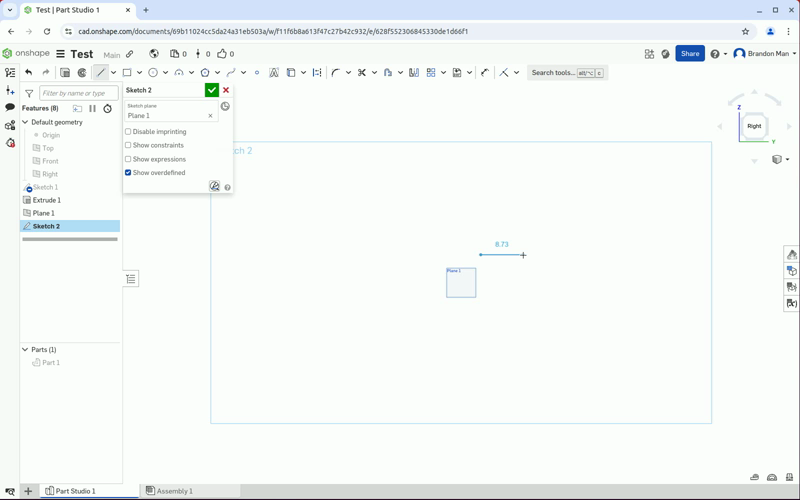
key_up(shift)
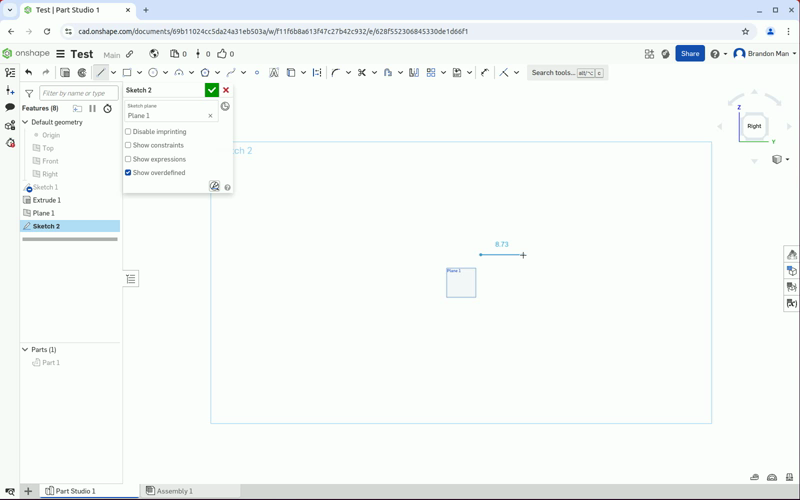
key_down(shift)
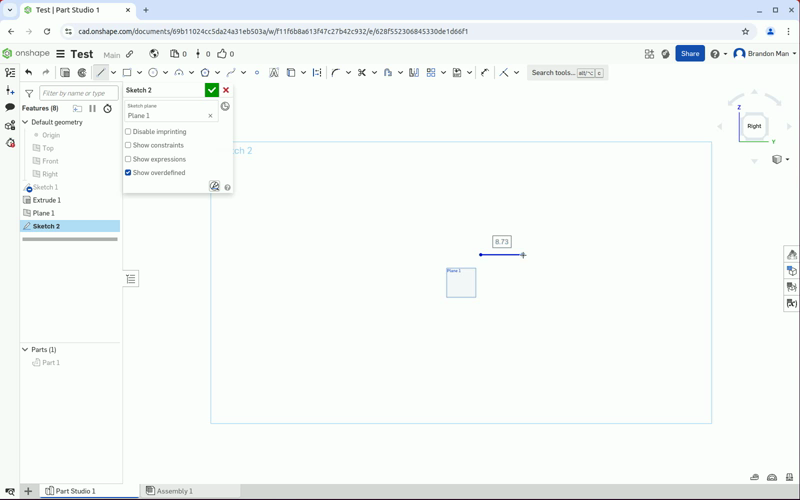
mouse_move(553, 254)
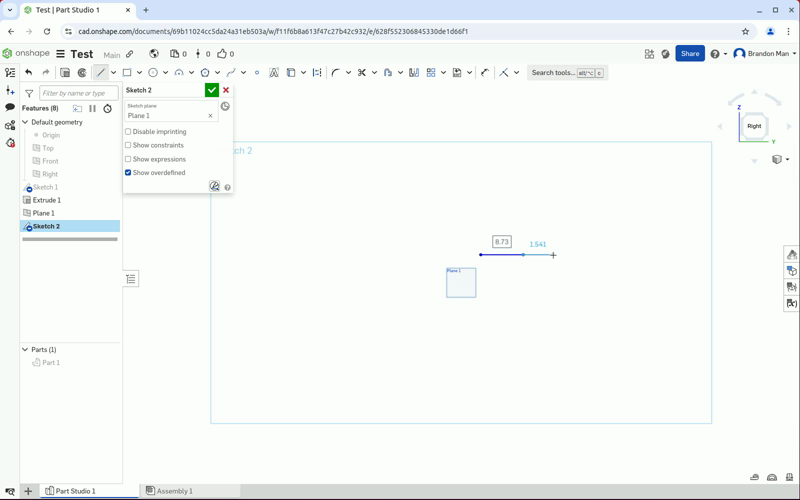
mouse_move(523, 198)
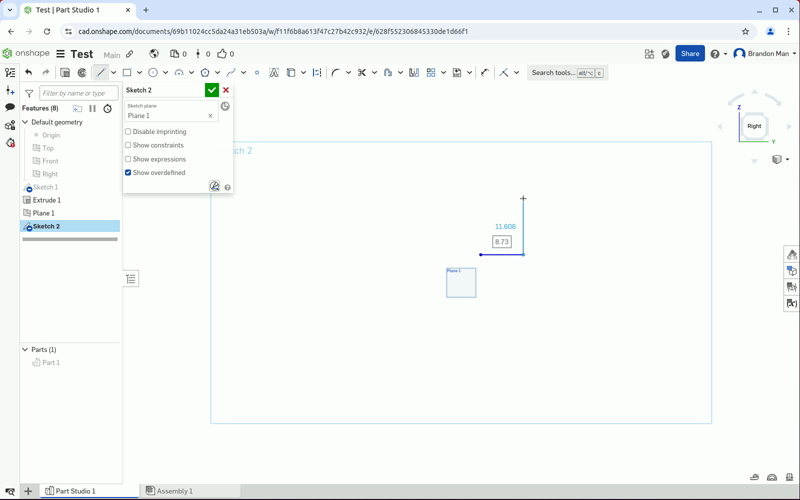
click(523, 198)
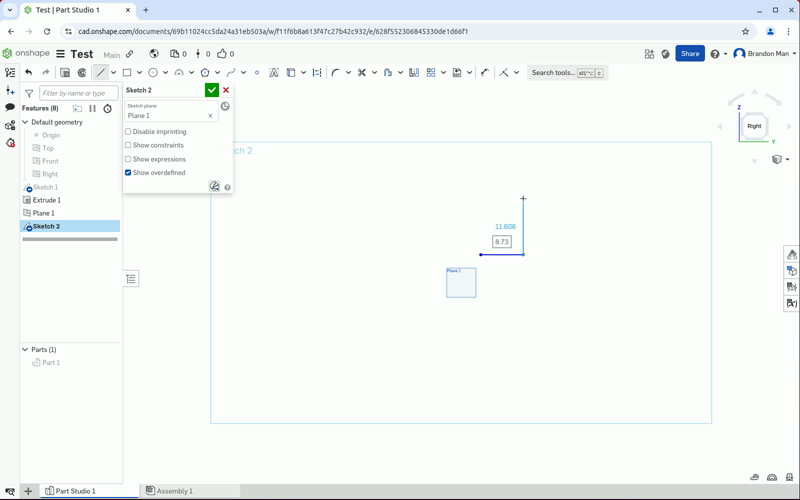
key_up(shift)
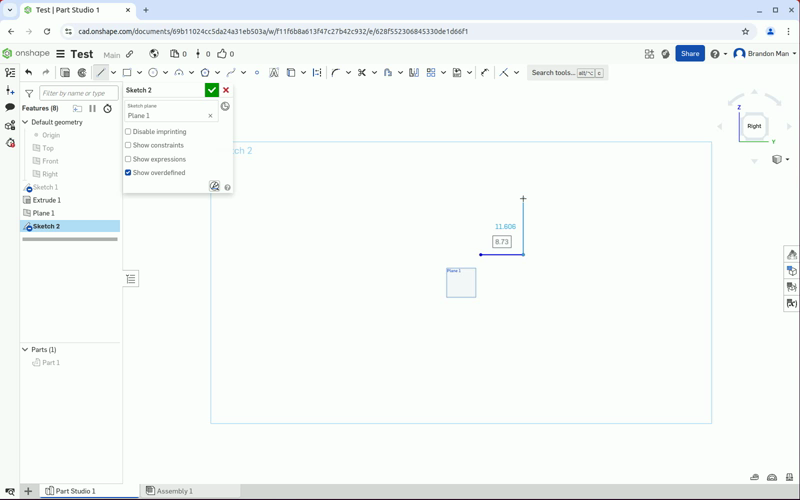
key_down(shift)
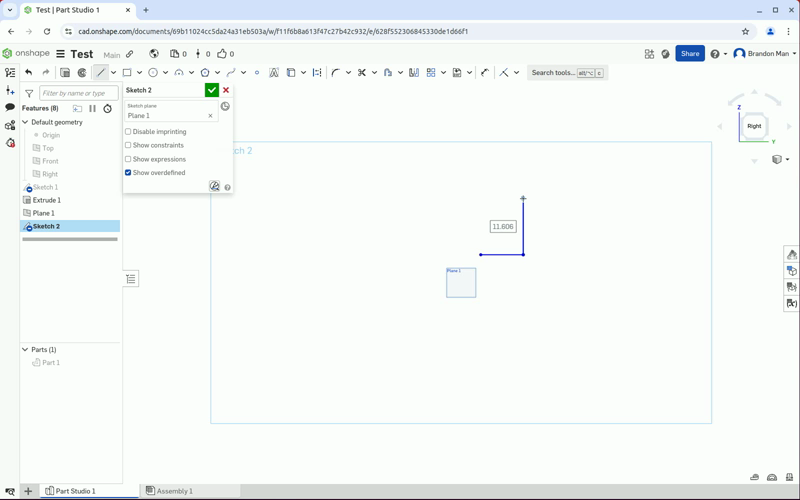
mouse_move(553, 198)
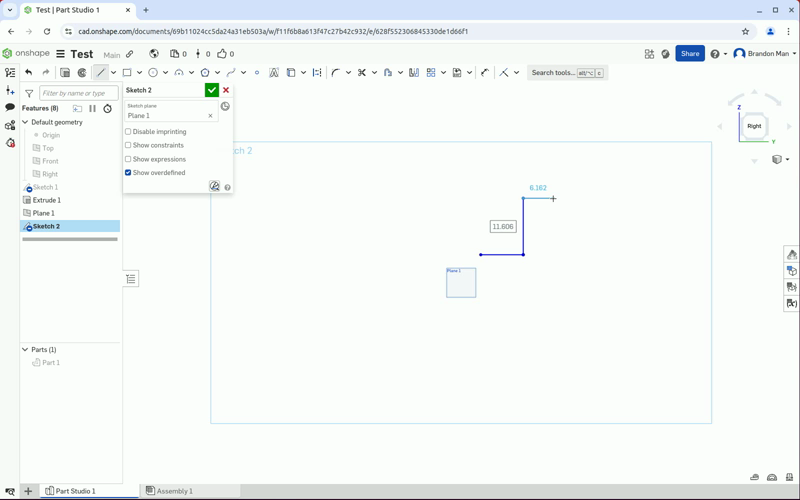
mouse_move(480, 198)
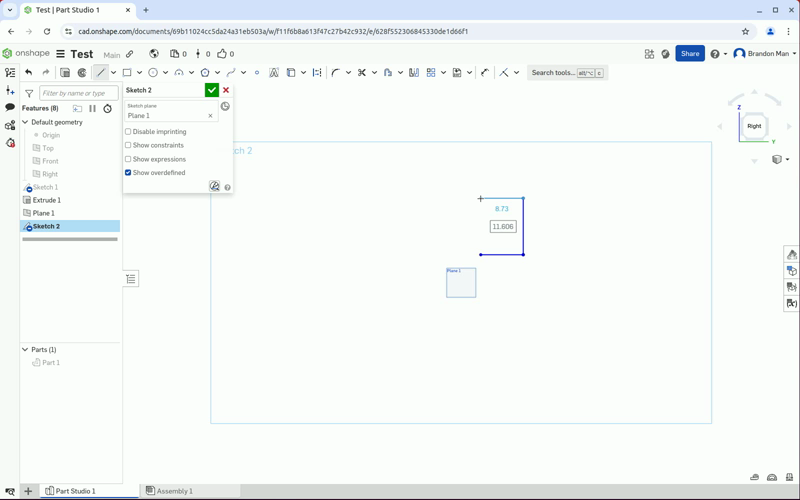
click(480, 198)
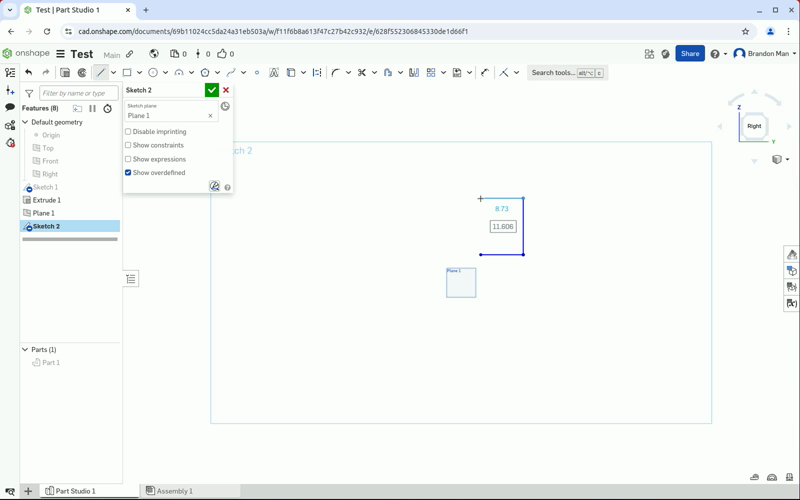
key_up(shift)
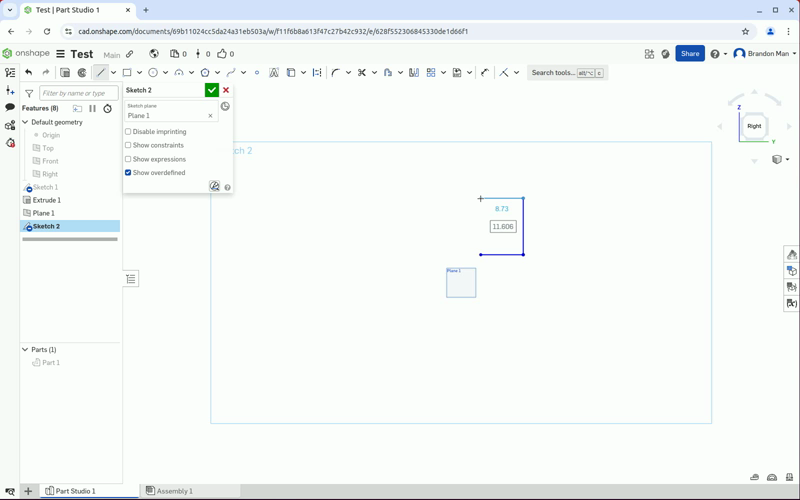
mouse_move(510, 198)
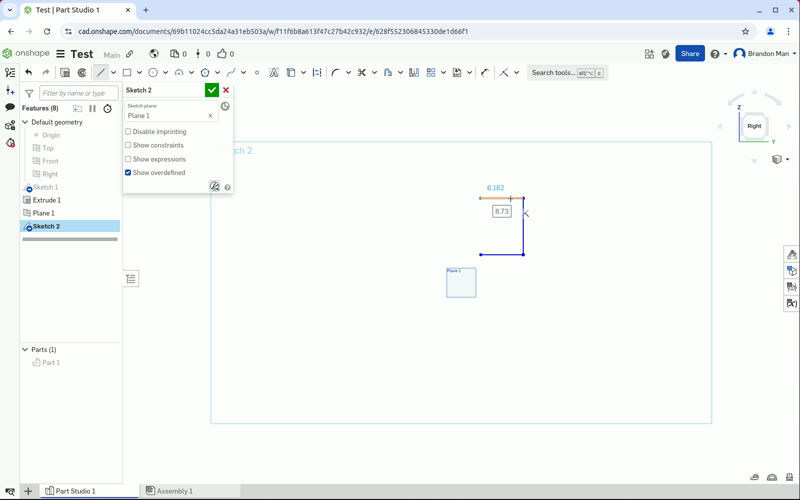
key_down(shift)
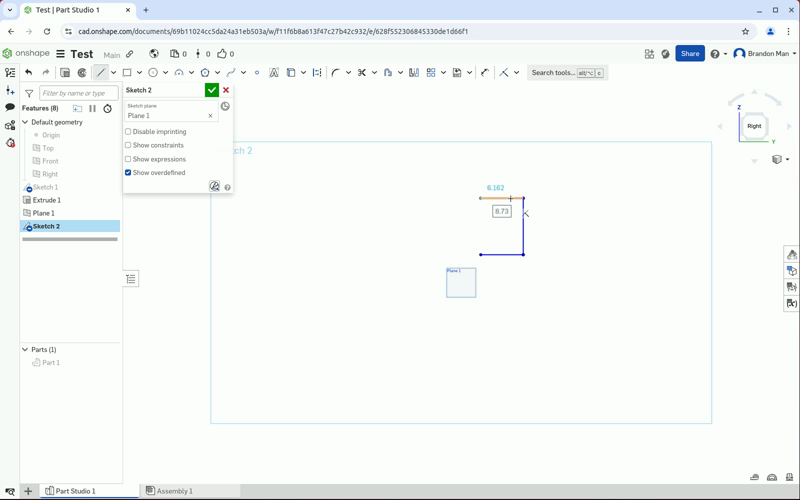
mouse_move(480, 254)
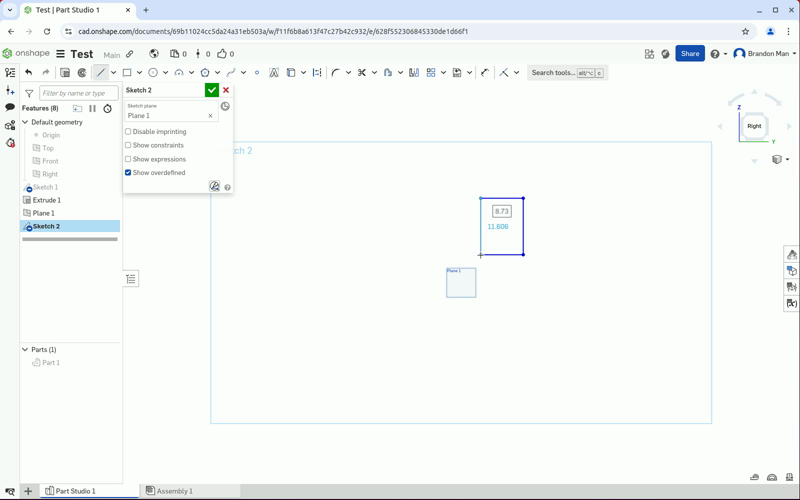
key_up(shift)
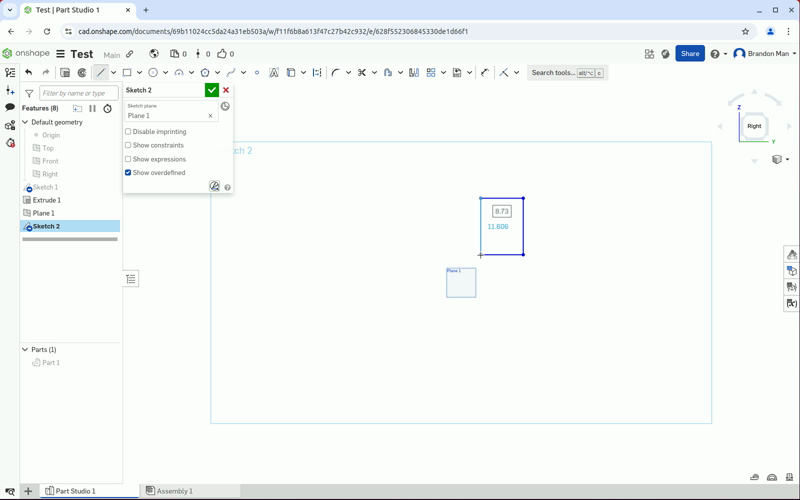
click(480, 254)
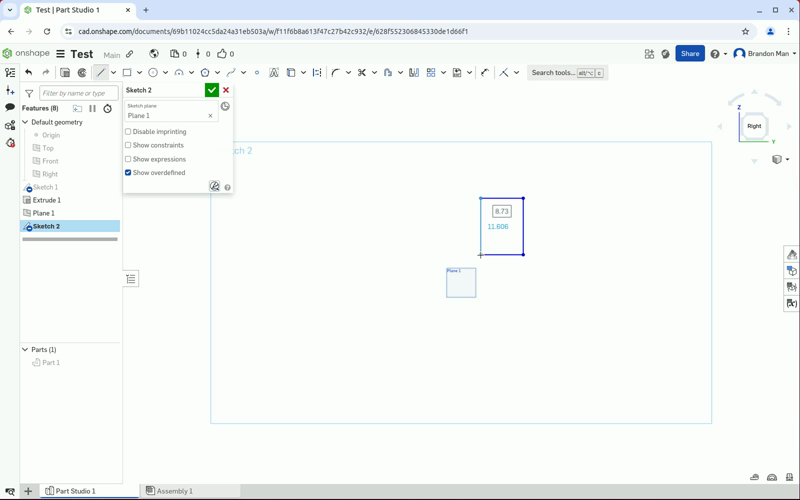
key(esc)
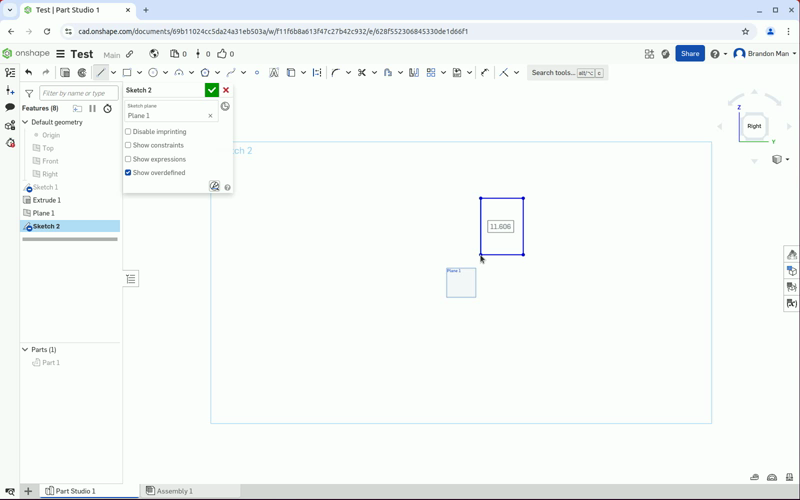
mouse_move(492, 218)
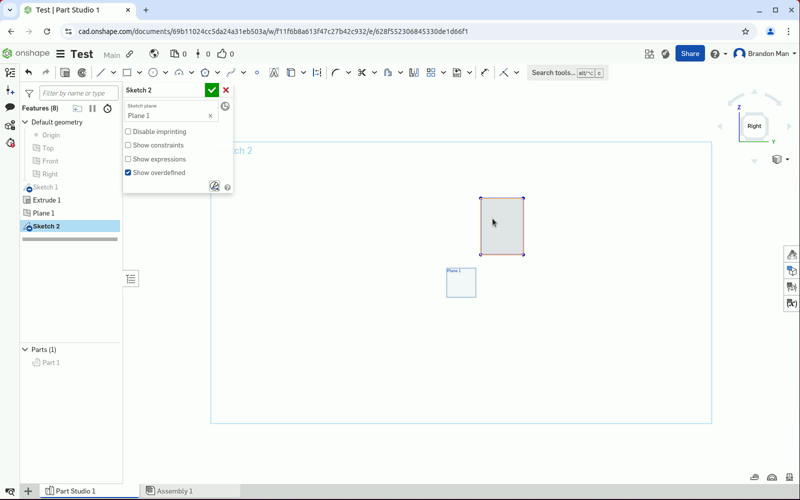
click(492, 218)
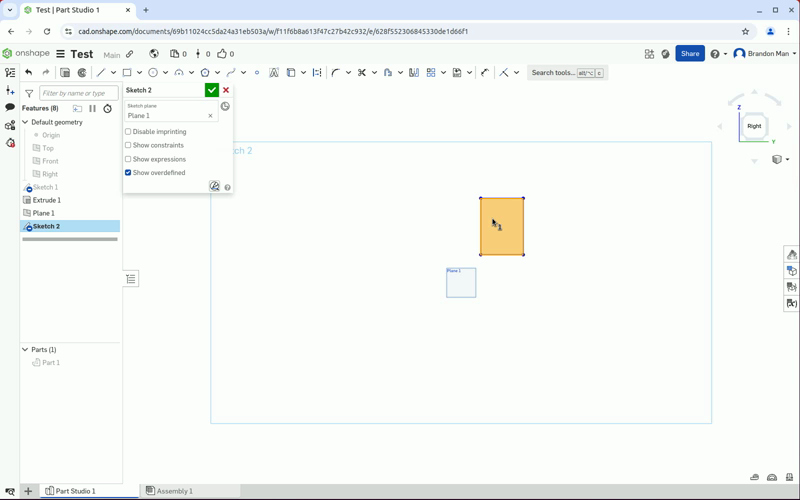
mouse_move(73, 352)
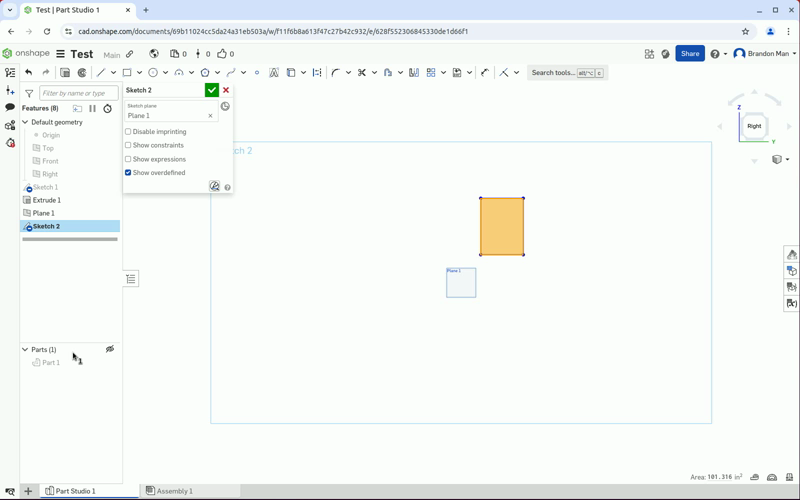
key(shift+y)
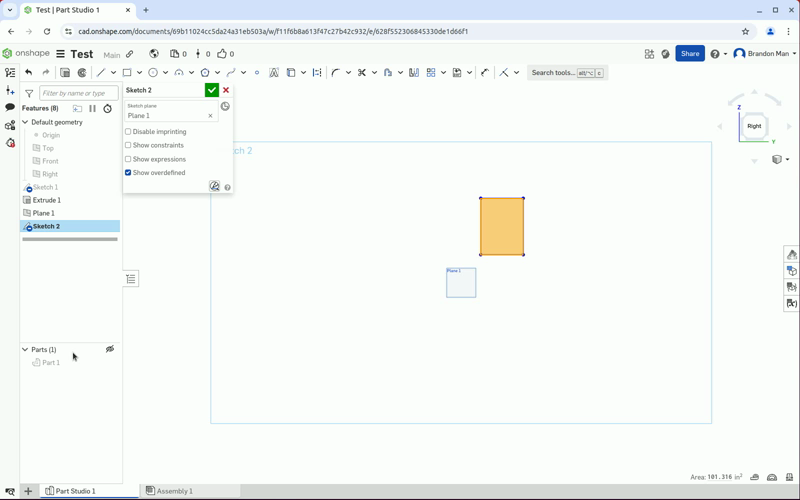
key(shift+e)
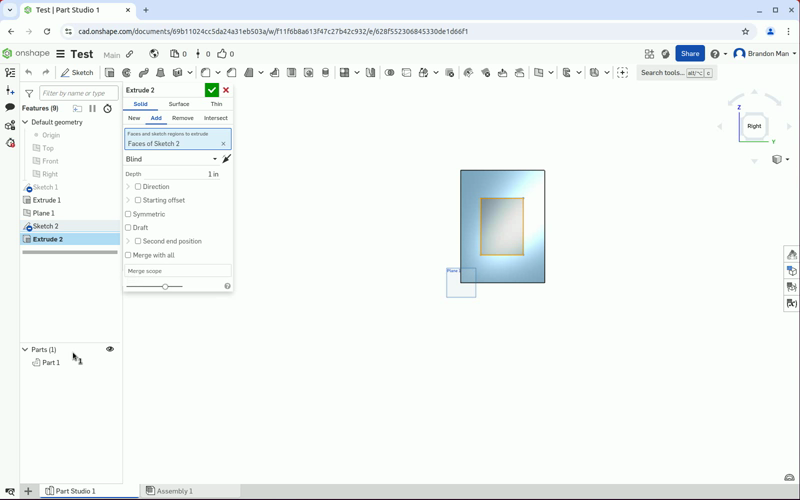
mouse_move(143, 106)
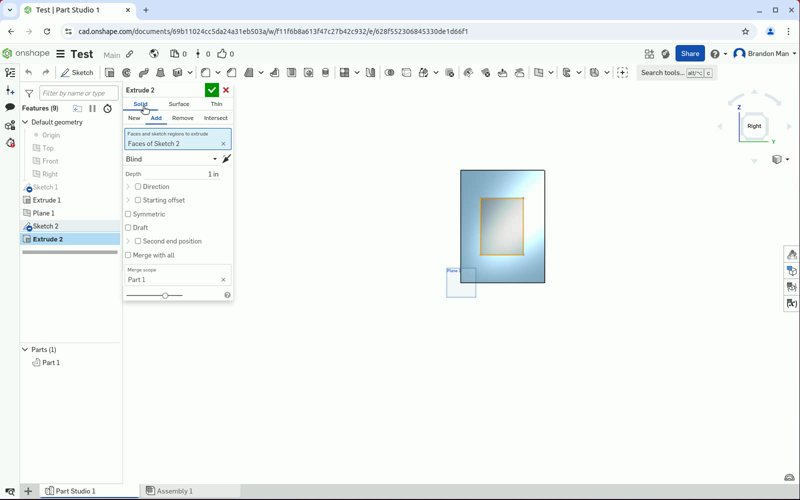
click(143, 106)
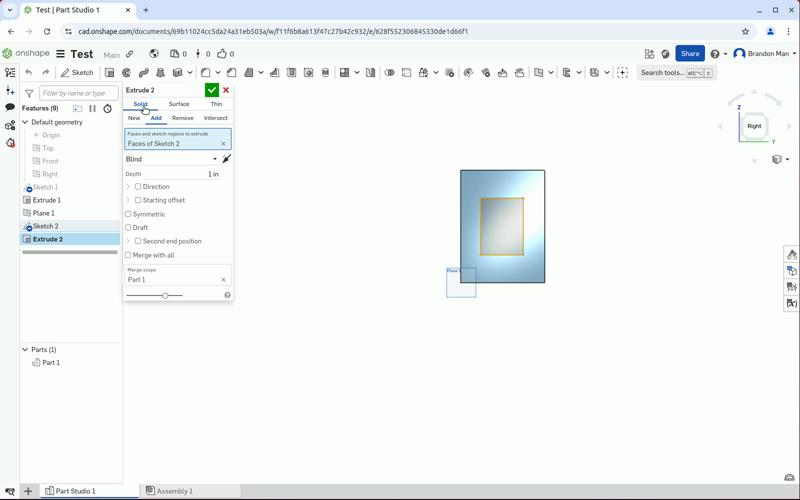
mouse_move(186, 120)
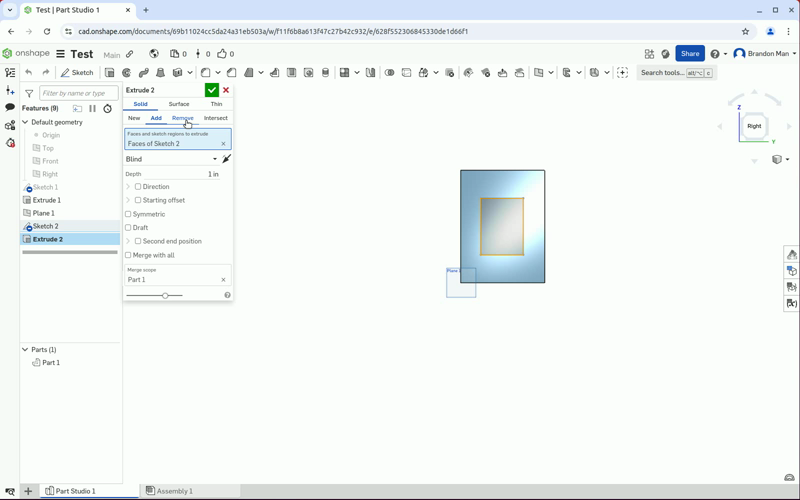
click(186, 120)
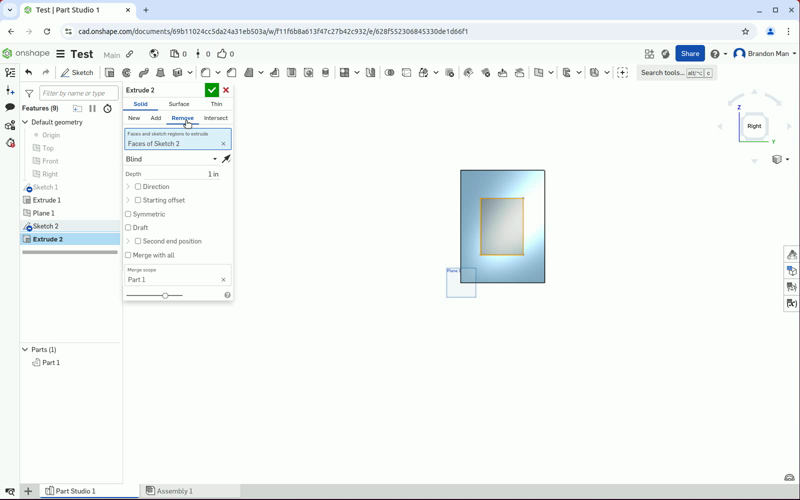
key(tab, 4)
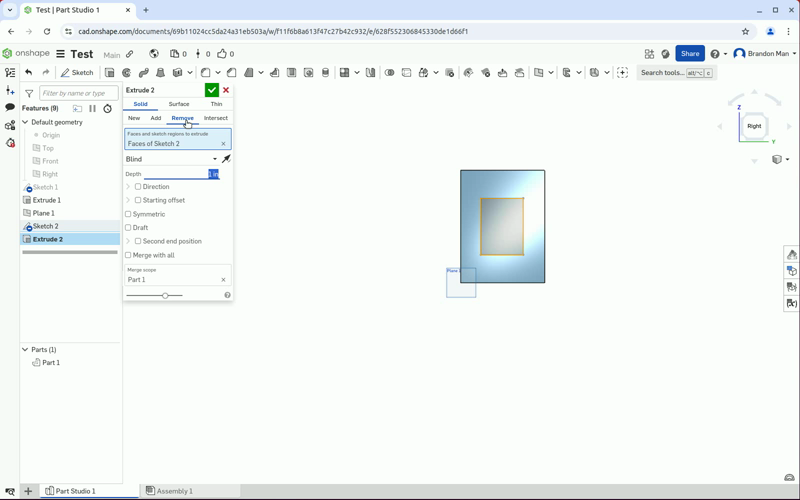
text(11.554)
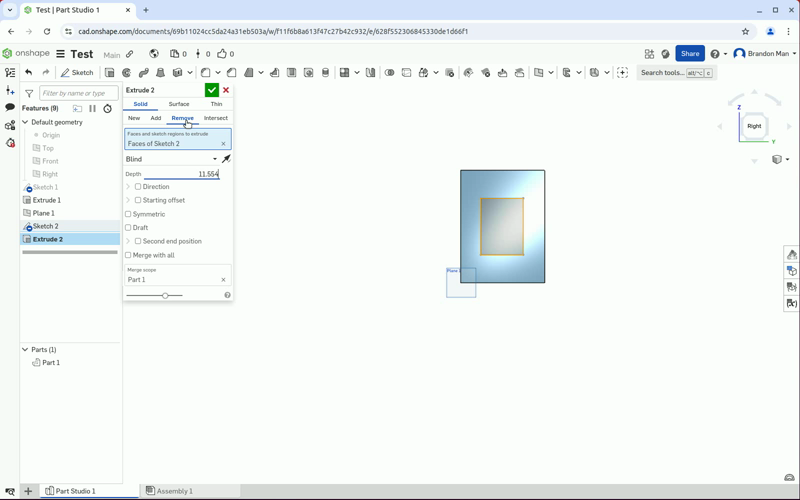
key(tab, 6)
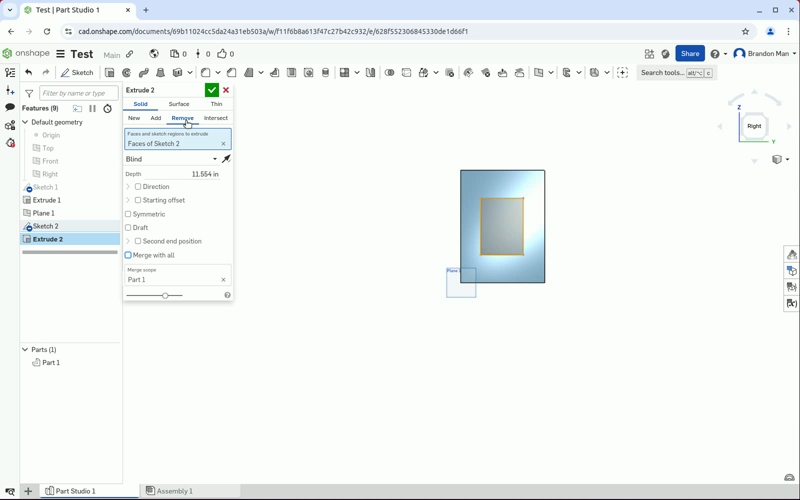
key(space)
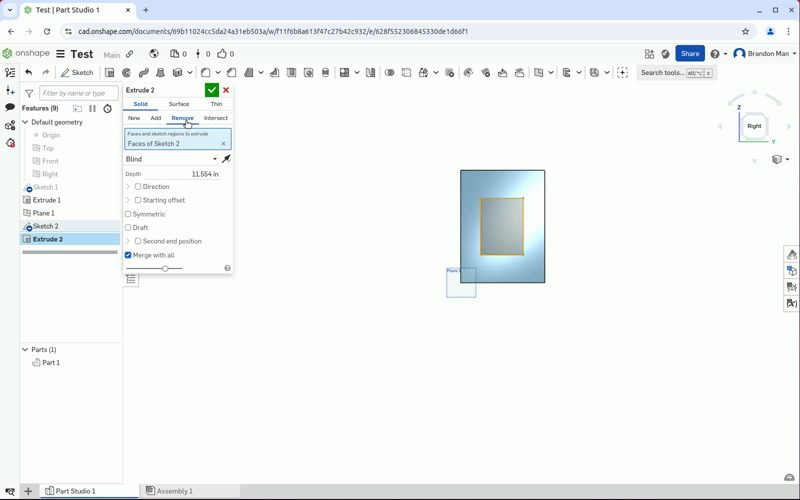
key(enter)
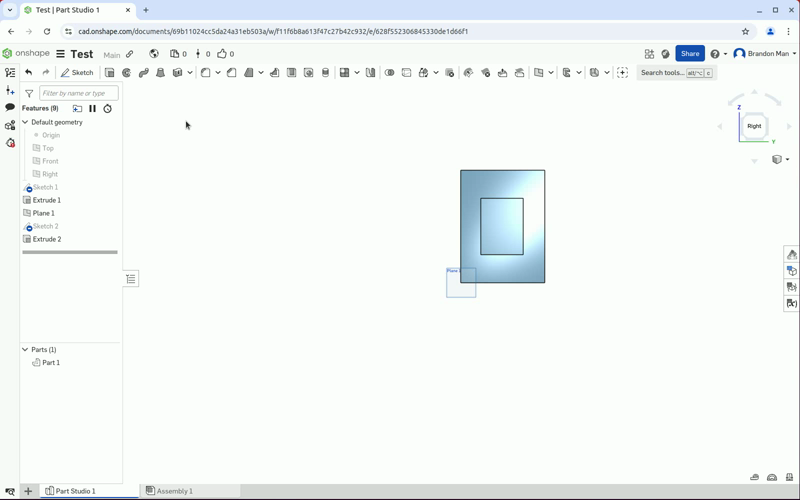
key(shift+h)
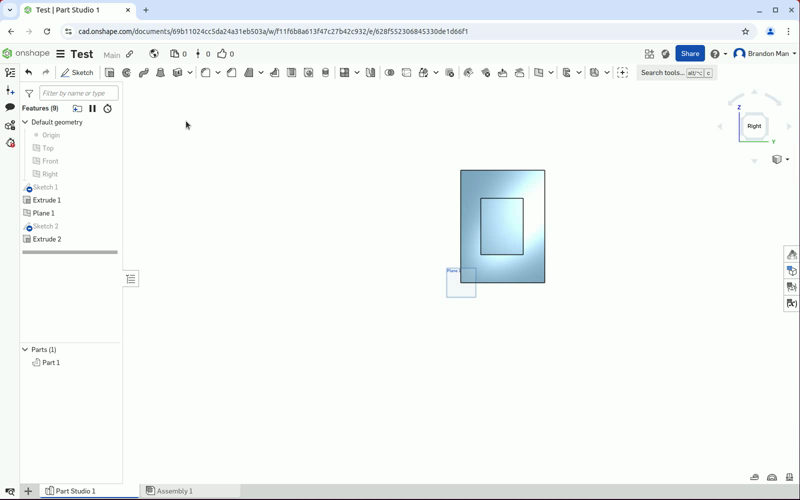
key(shift+h)
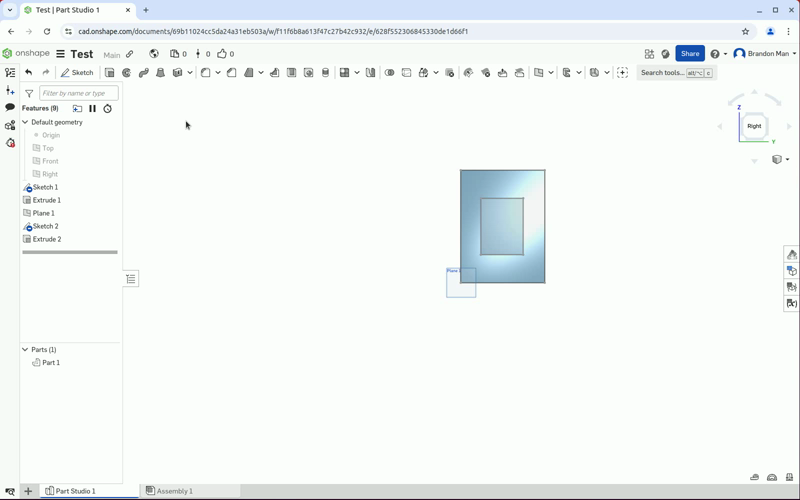
key(shift+7)
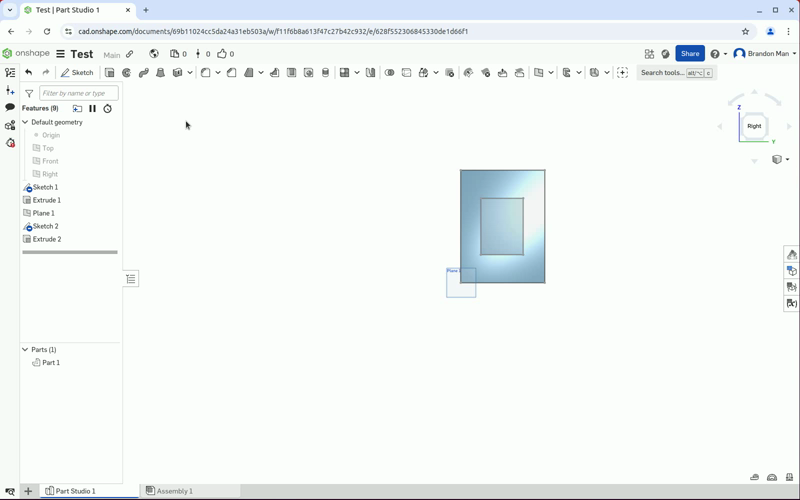
key(right, 2)
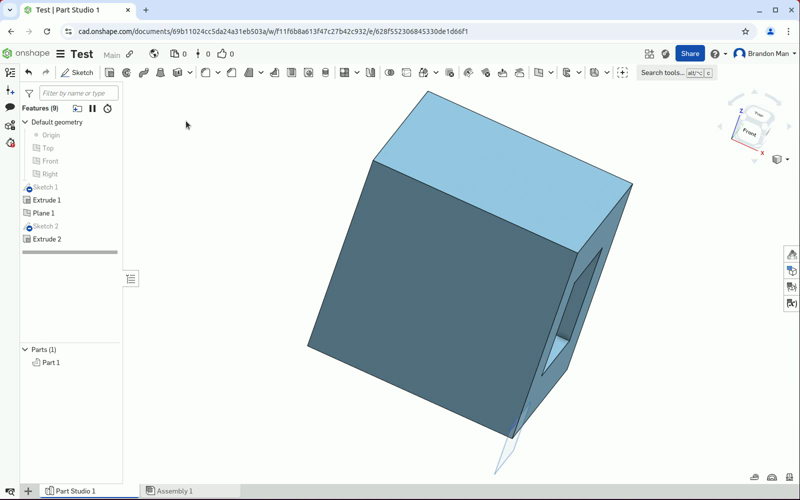
key(down, 2)
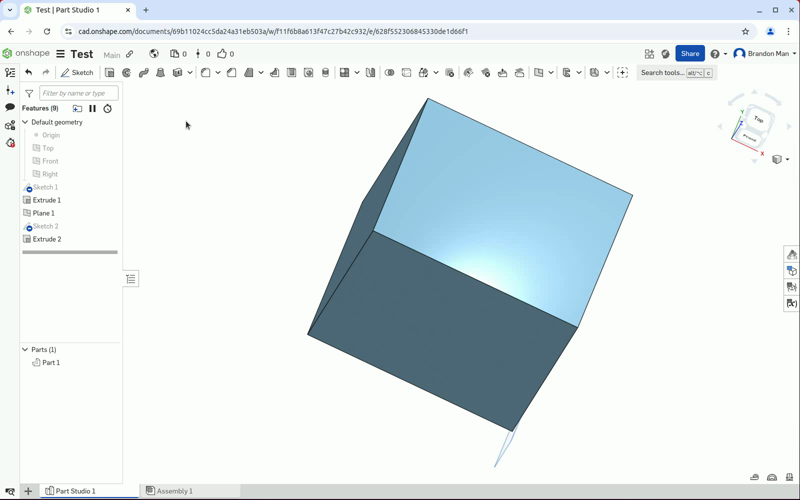
key(up, 2)
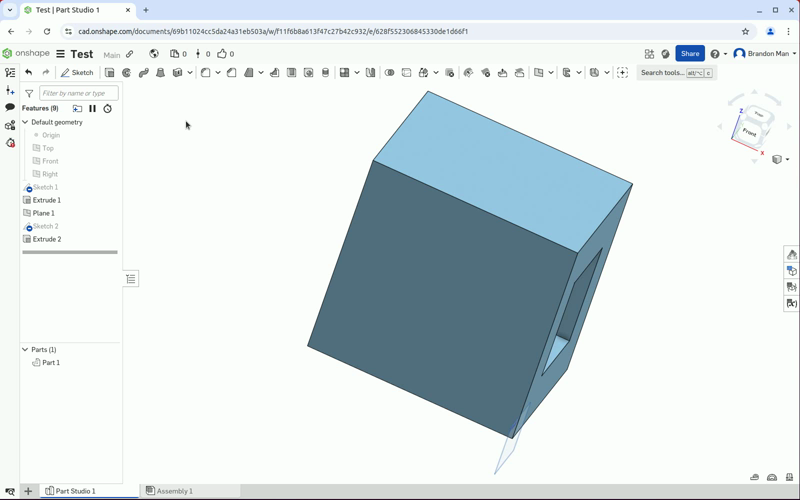
key(left, 2)
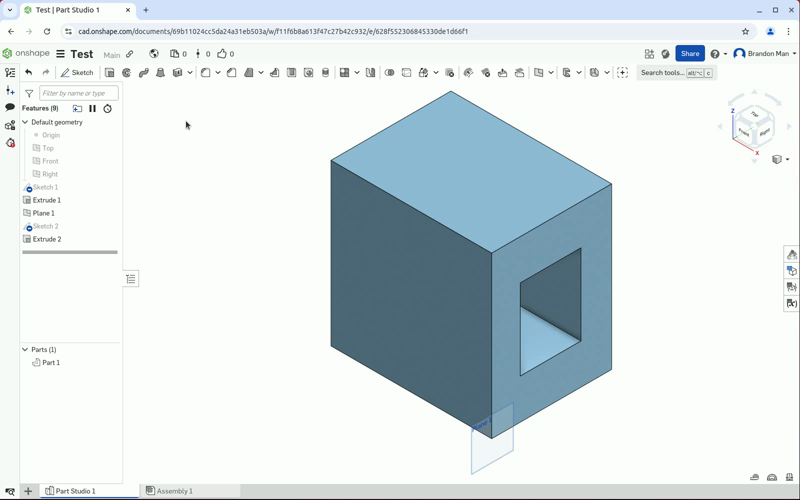
mouse_move(73, 189)
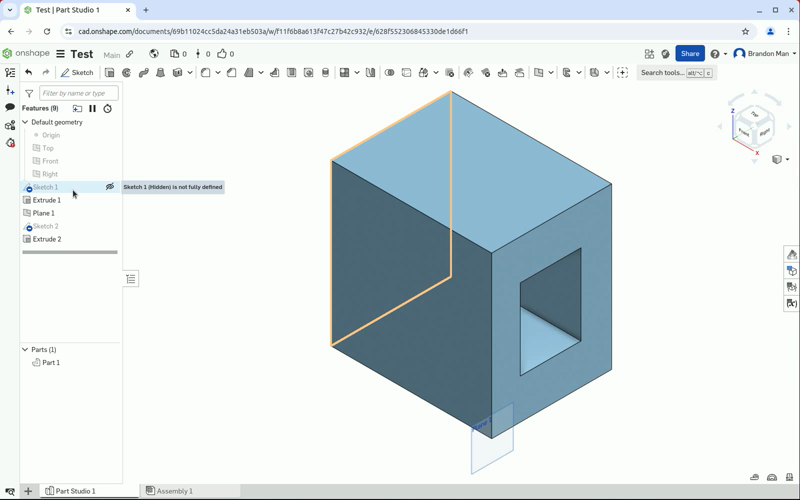
click(73, 189)